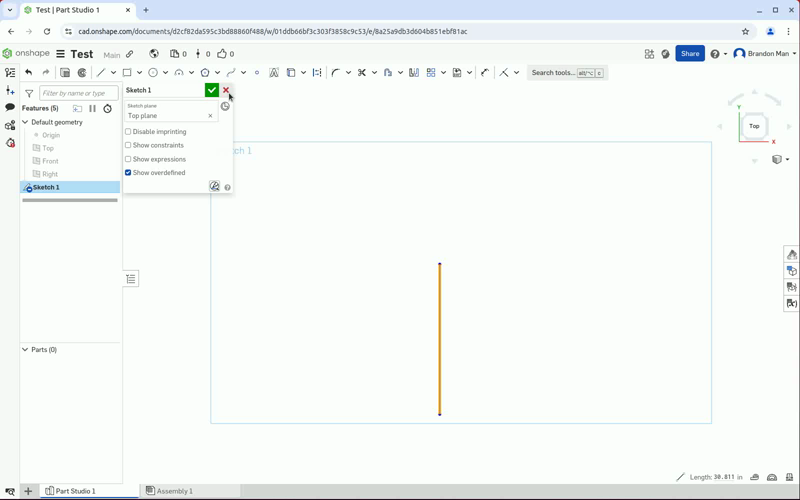
key(shift+h)
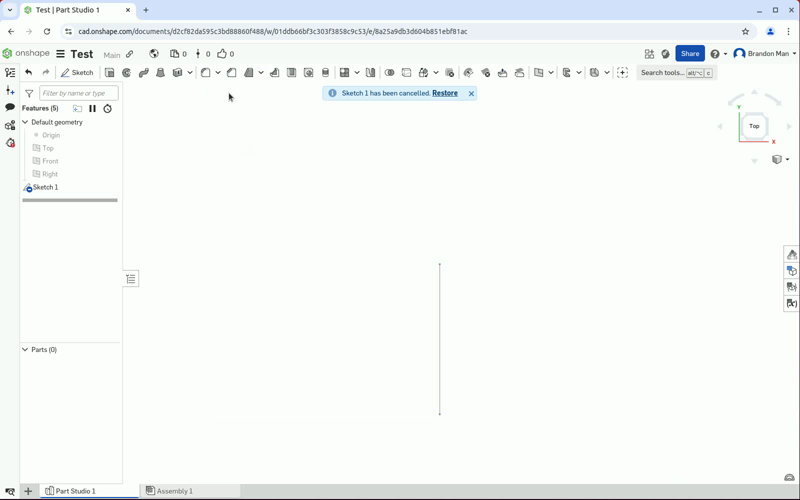
key(shift+s)
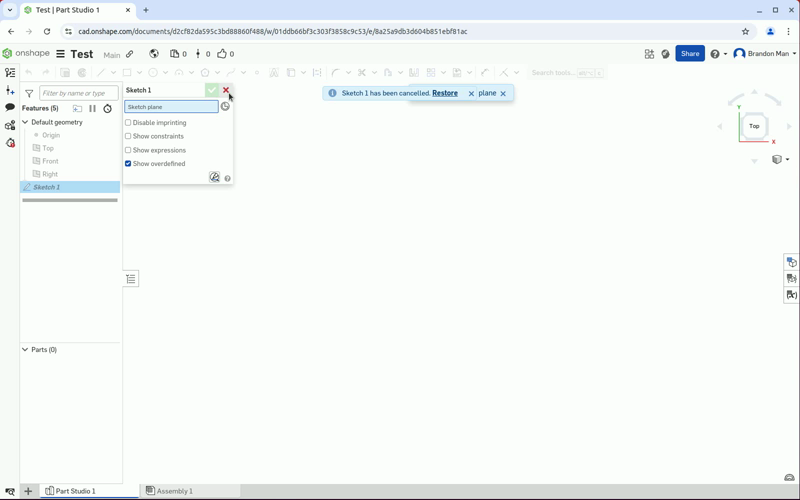
mouse_move(73, 150)
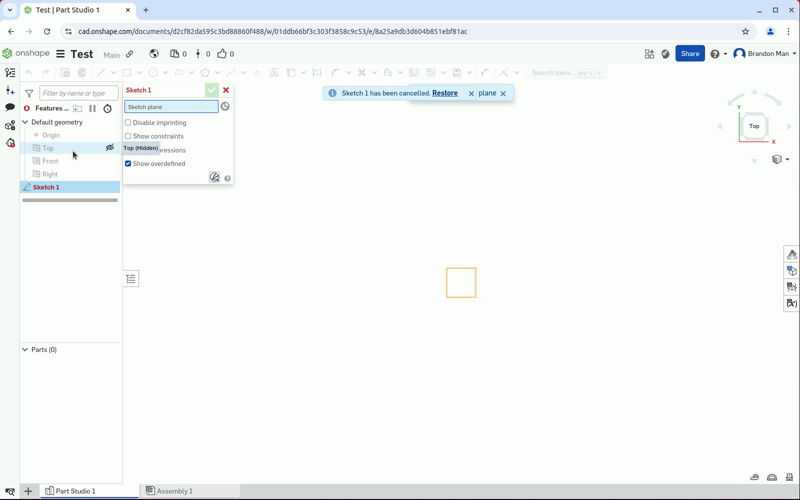
click(73, 150)
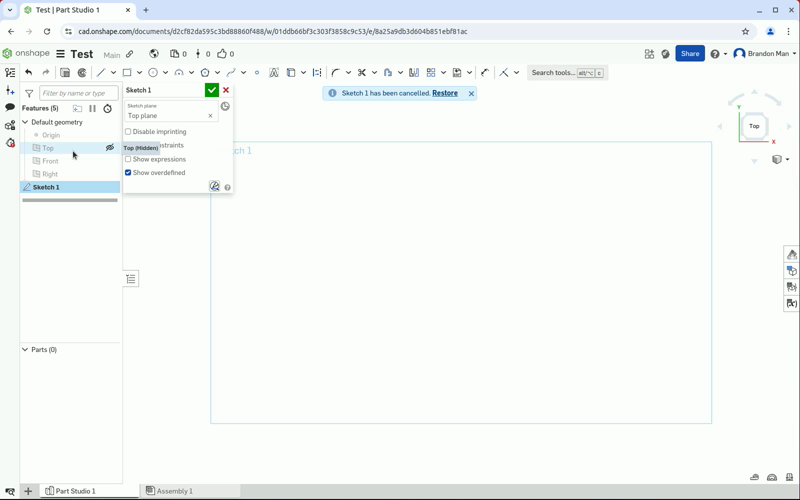
mouse_move(73, 352)
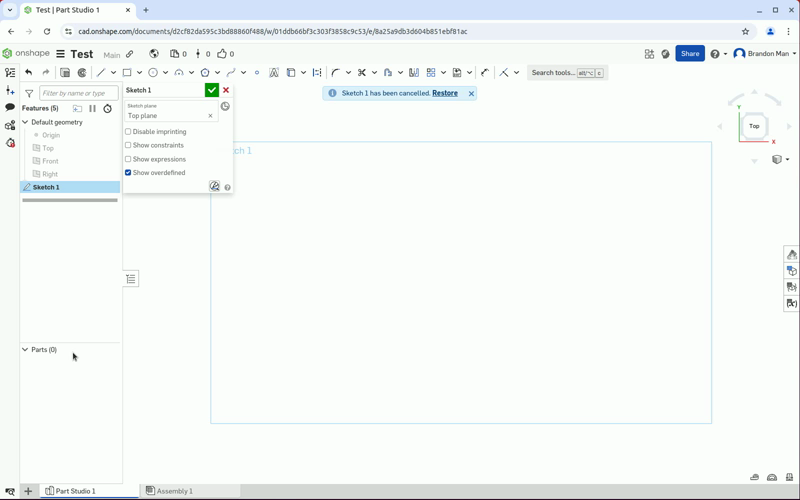
key(y)
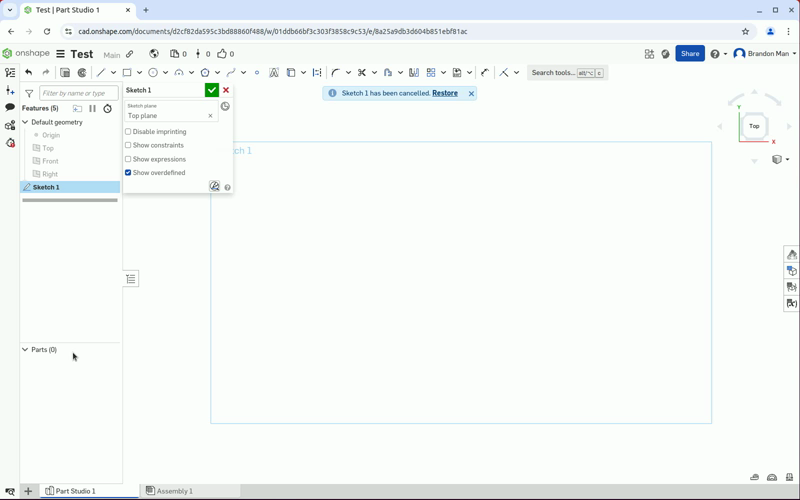
key(l)
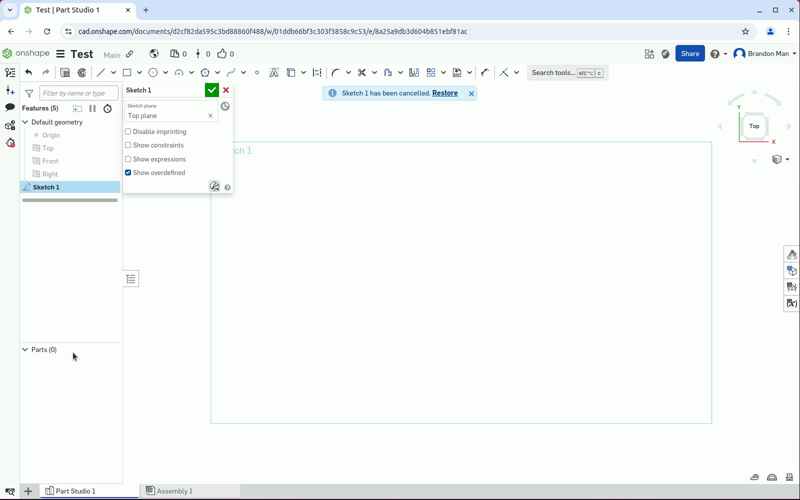
key_down(shift)
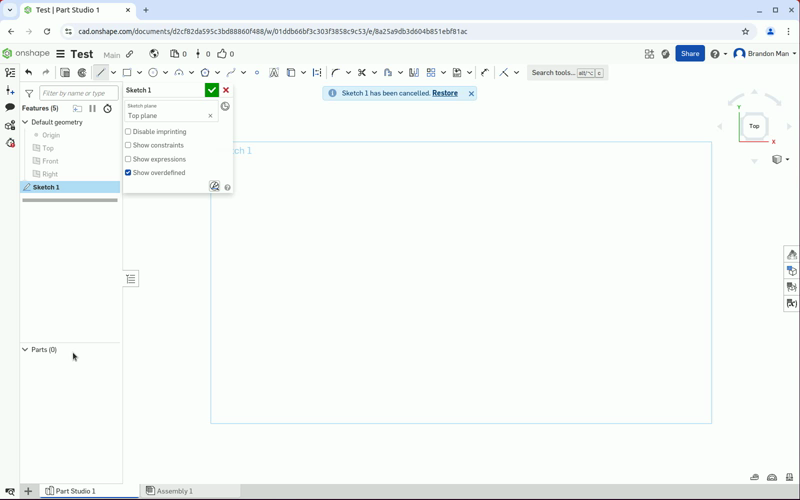
mouse_move(374, 322)
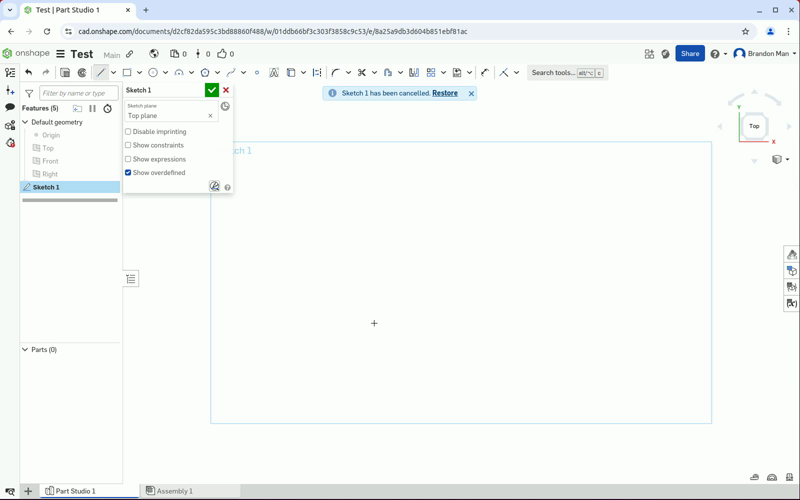
click(374, 322)
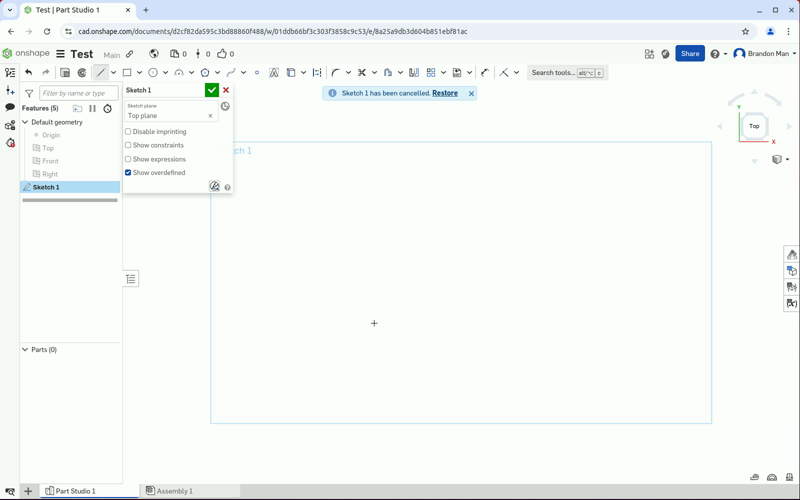
key_up(shift)
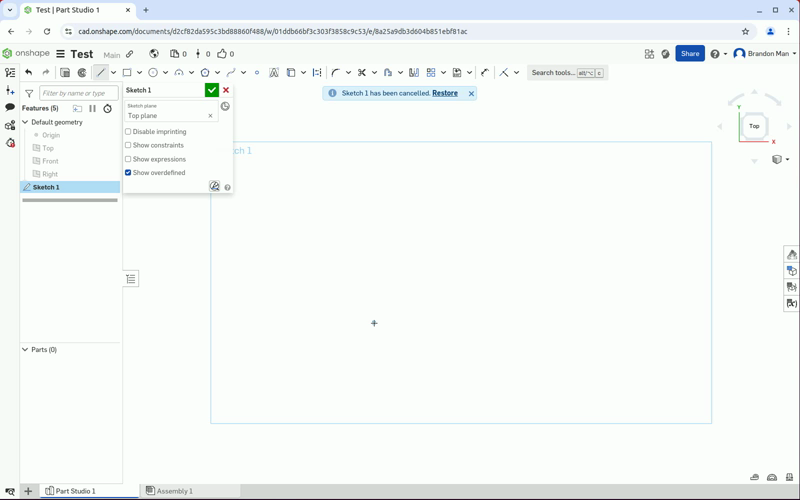
key_down(shift)
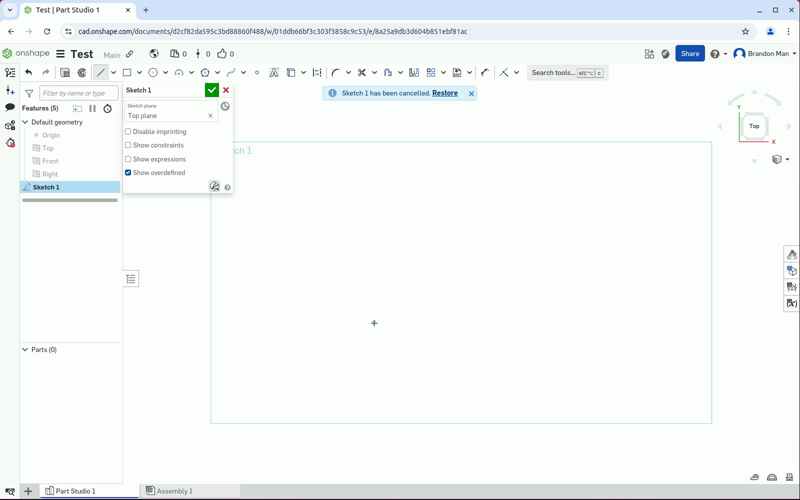
mouse_move(546, 322)
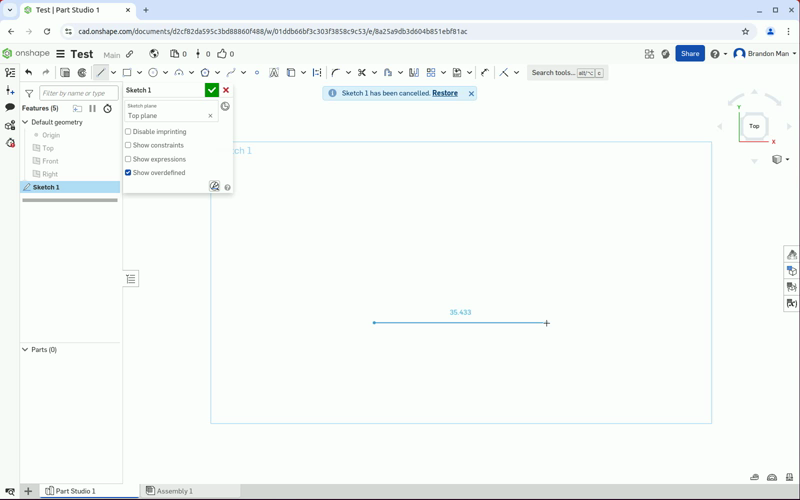
click(546, 322)
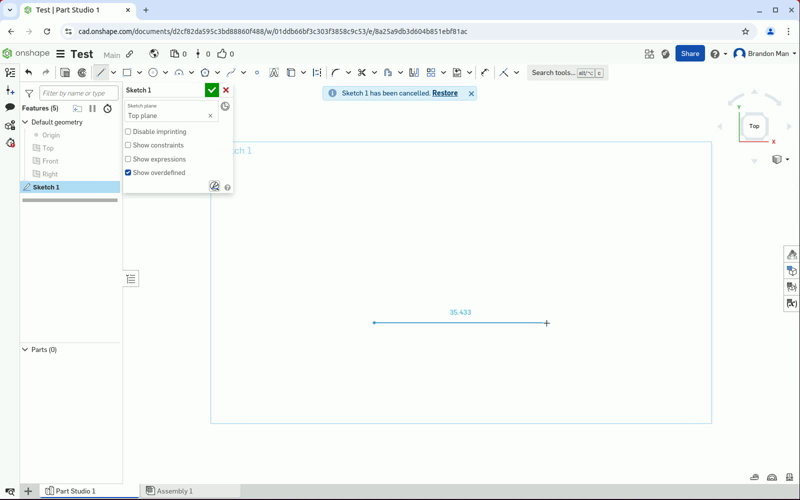
key_up(shift)
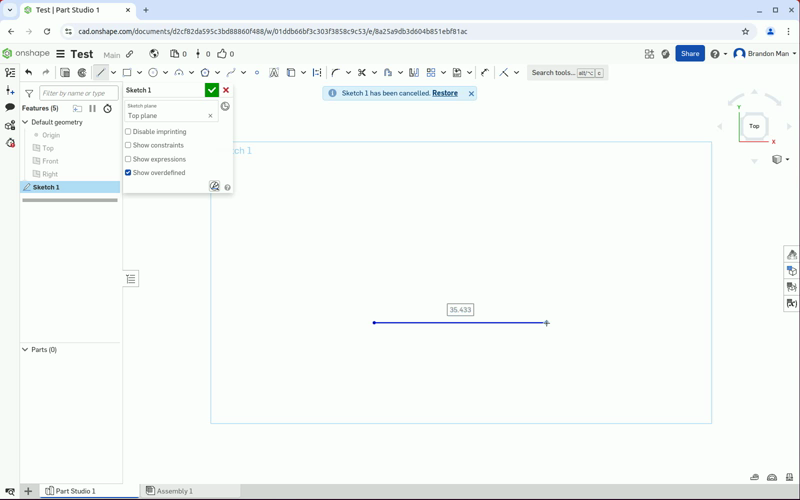
key_down(shift)
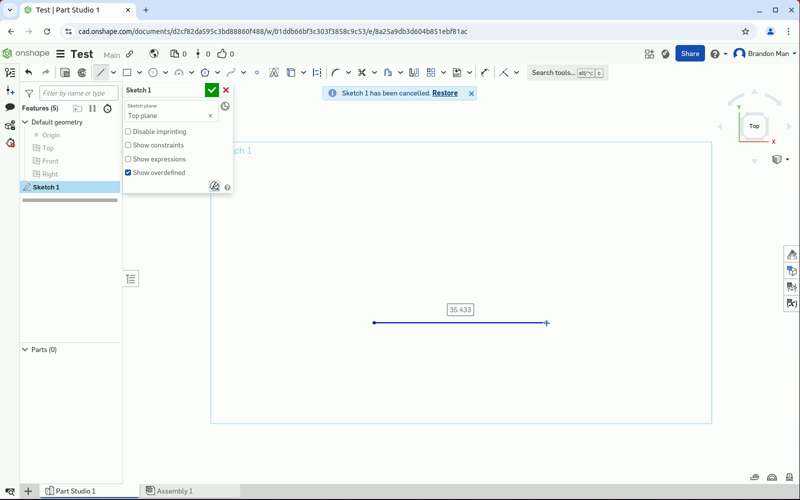
mouse_move(546, 242)
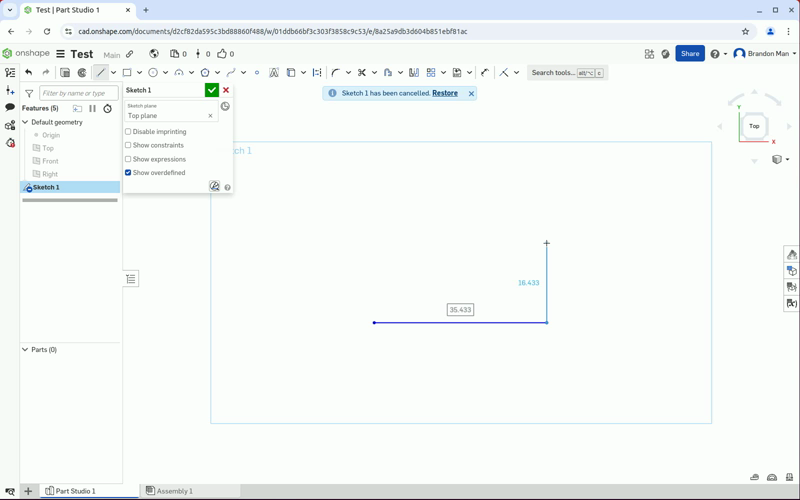
click(546, 242)
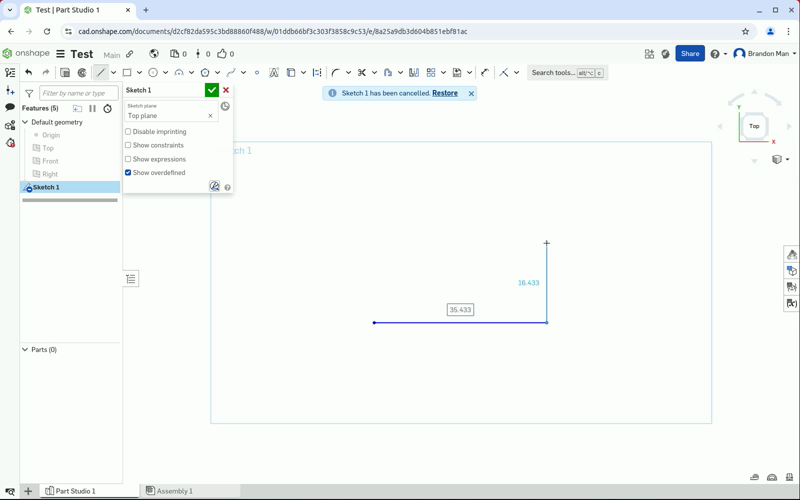
key_up(shift)
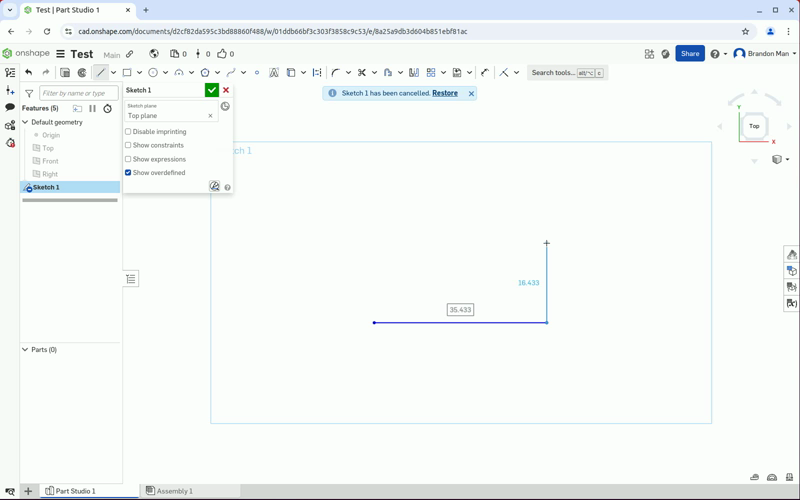
key_down(shift)
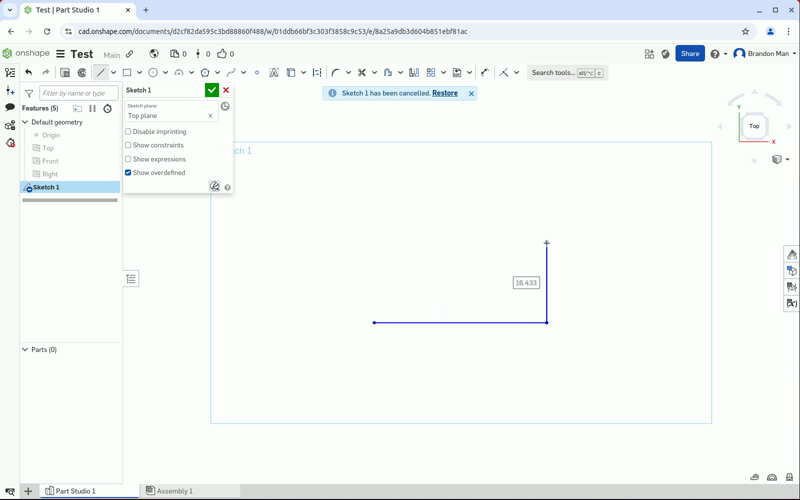
mouse_move(374, 242)
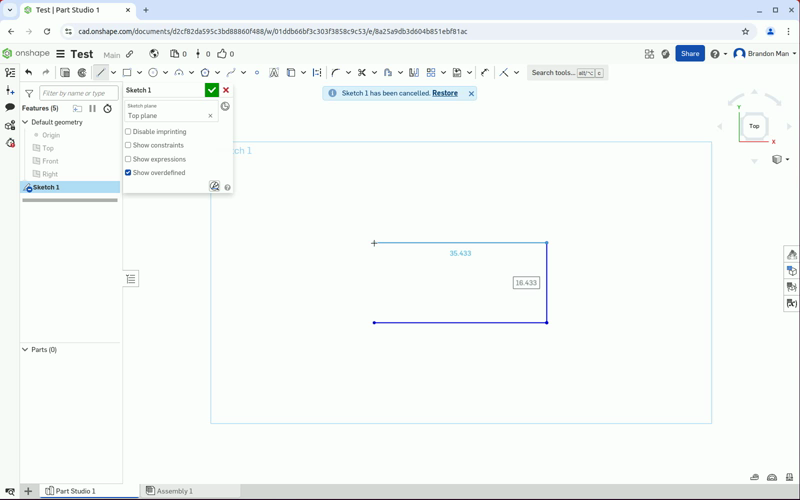
click(374, 242)
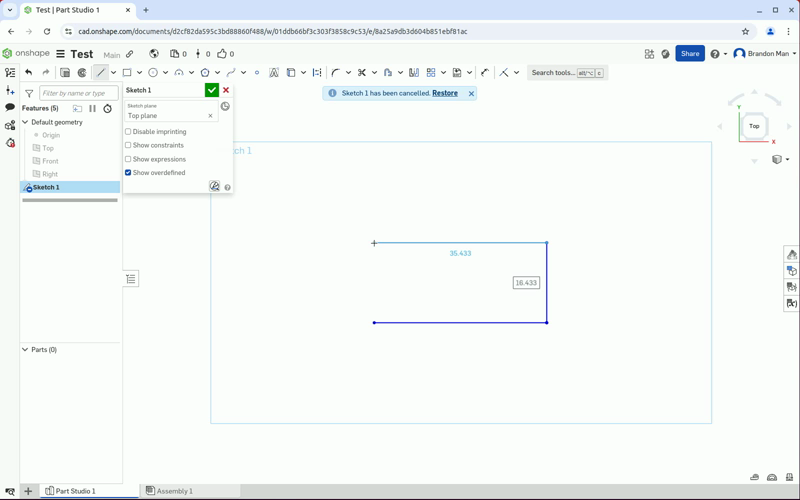
key_up(shift)
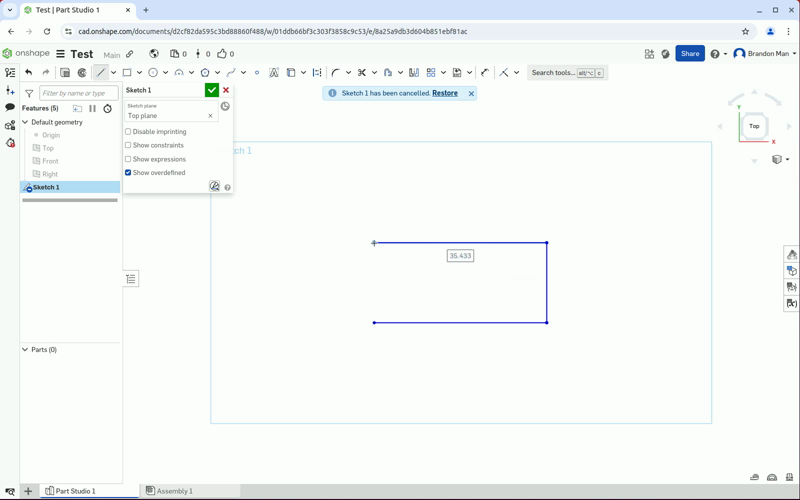
key_down(shift)
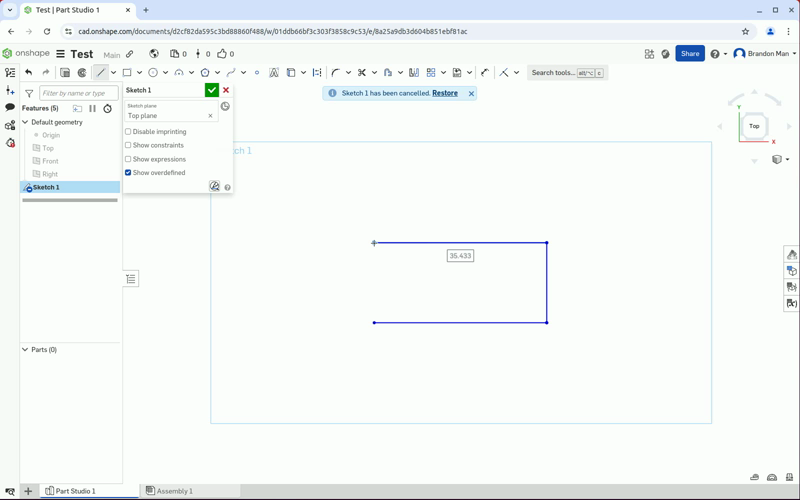
mouse_move(374, 322)
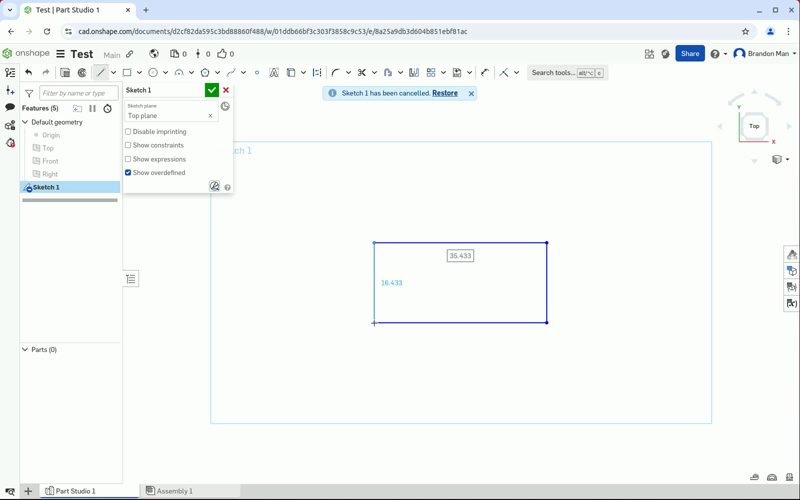
key_up(shift)
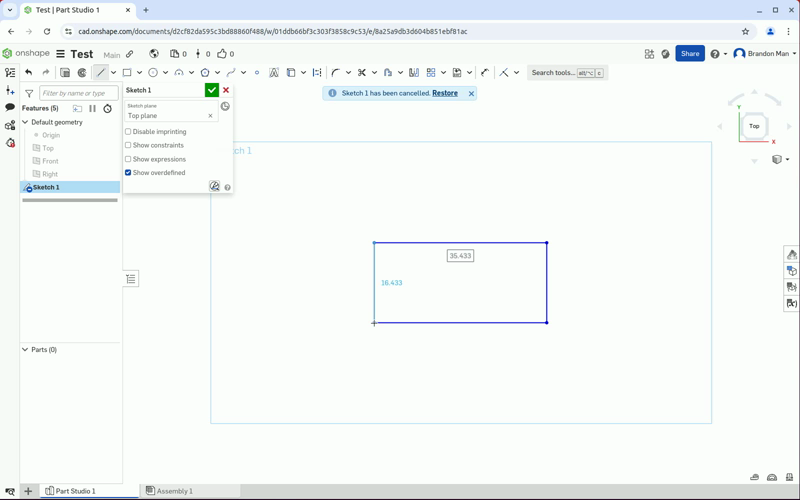
click(374, 322)
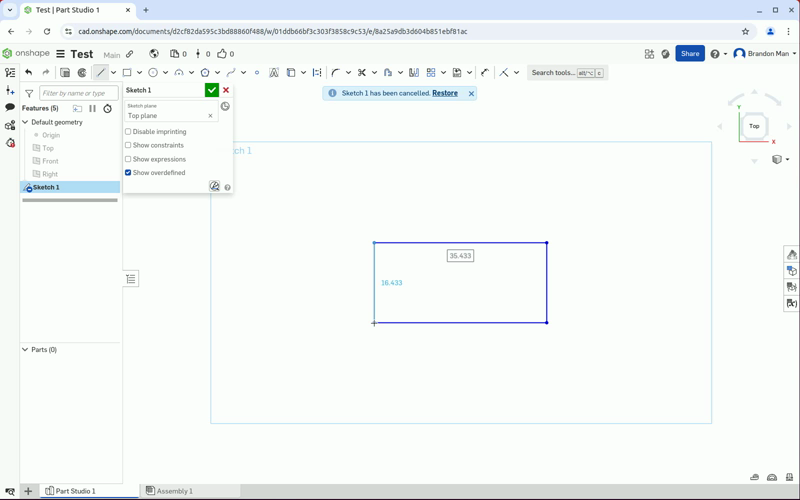
key(esc)
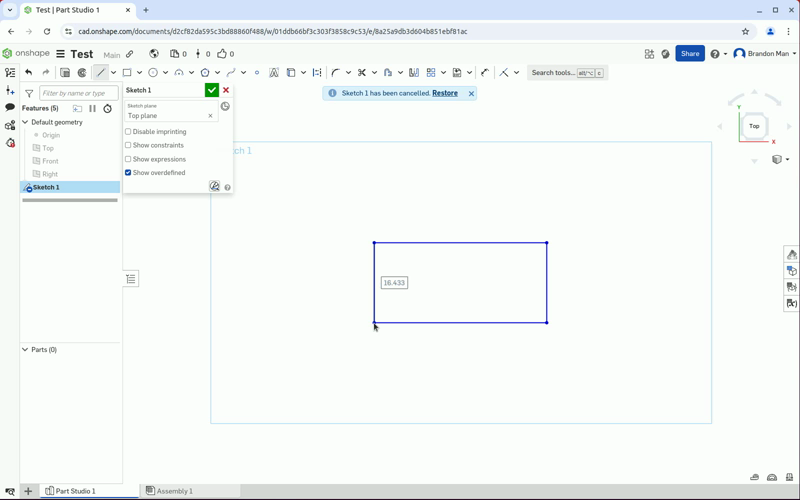
mouse_move(421, 285)
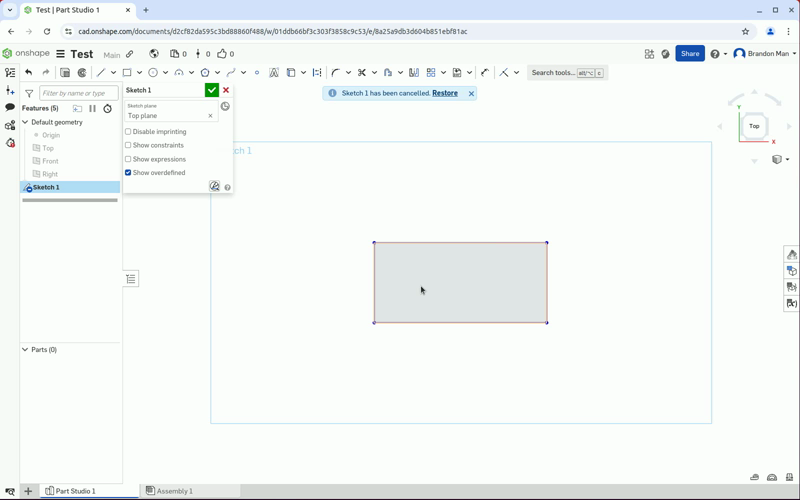
click(421, 285)
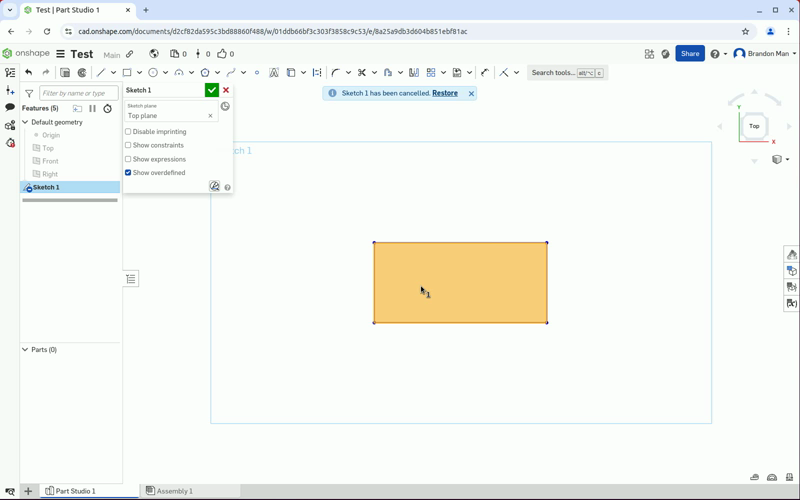
mouse_move(73, 352)
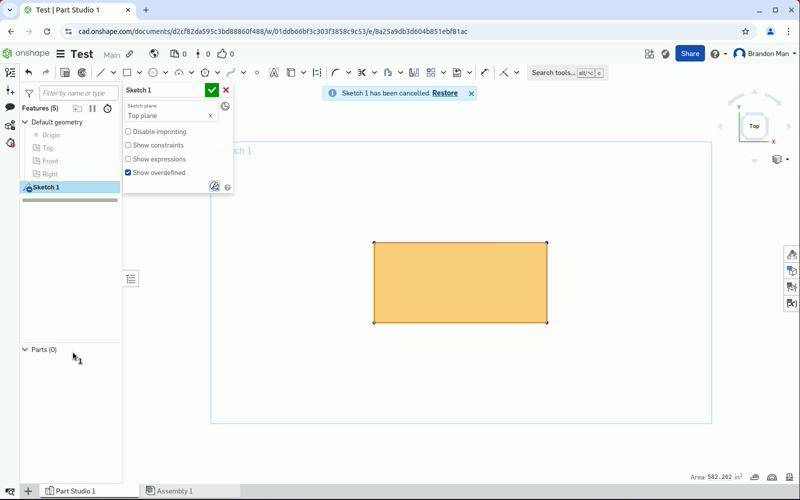
key(shift+y)
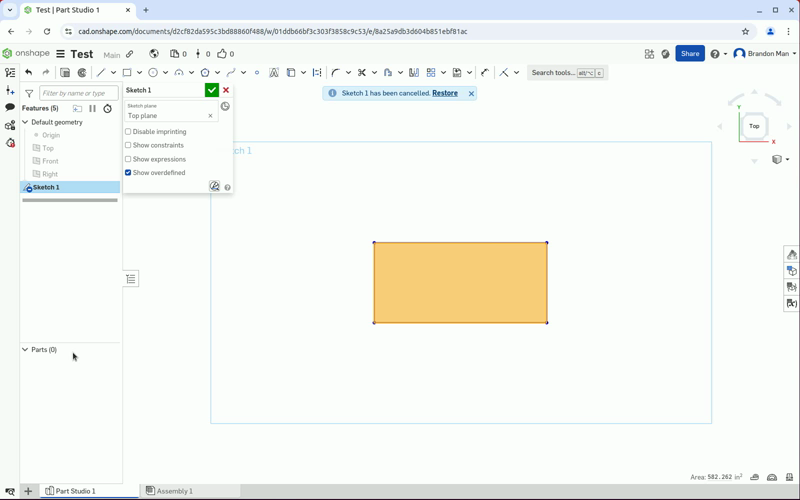
key(shift+e)
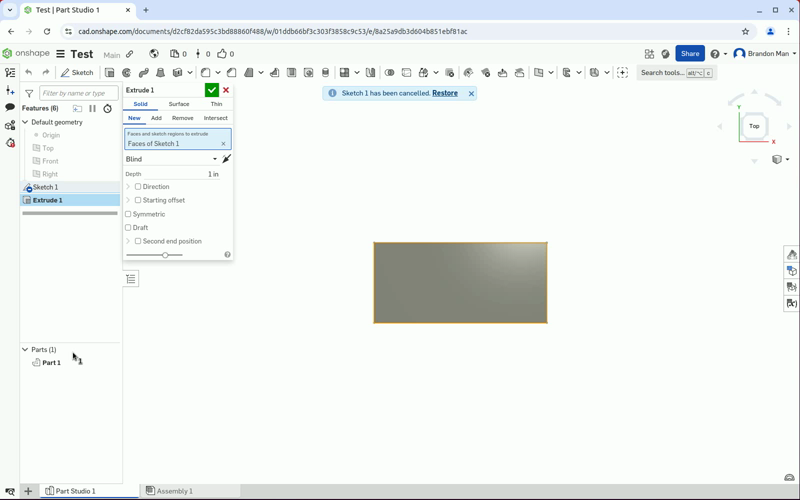
mouse_move(143, 106)
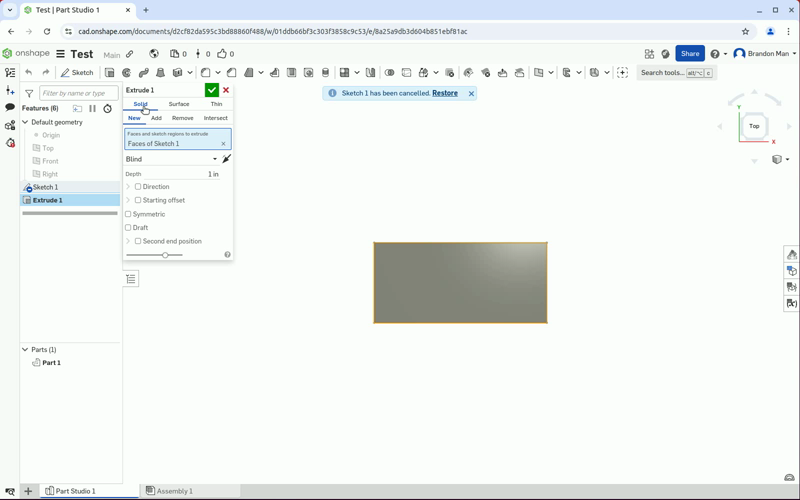
click(143, 106)
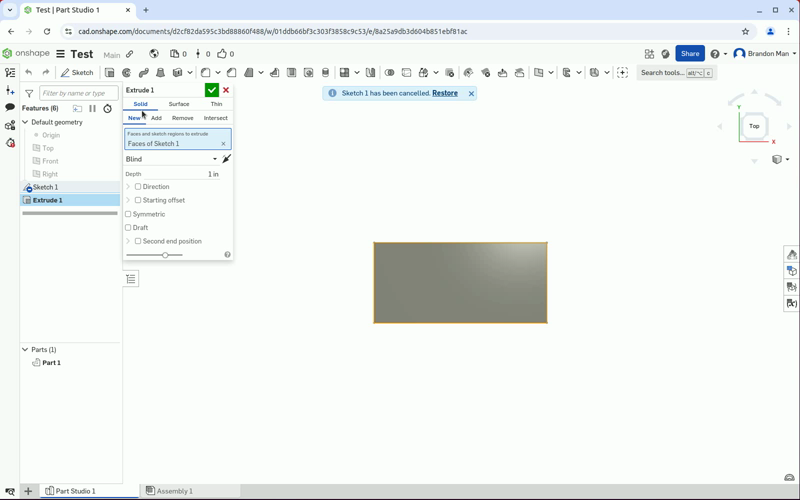
mouse_move(137, 120)
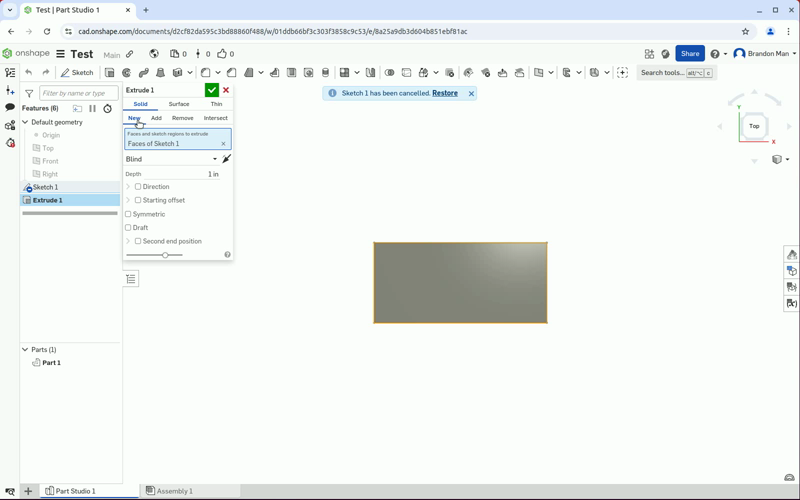
click(137, 120)
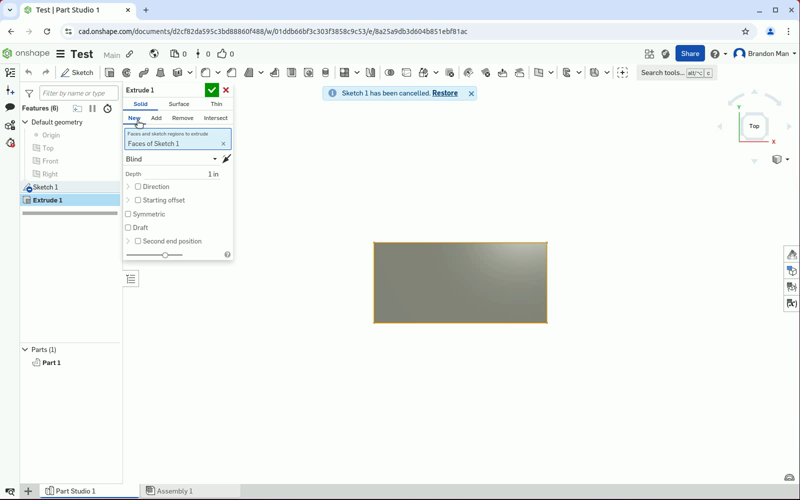
key(tab, 4)
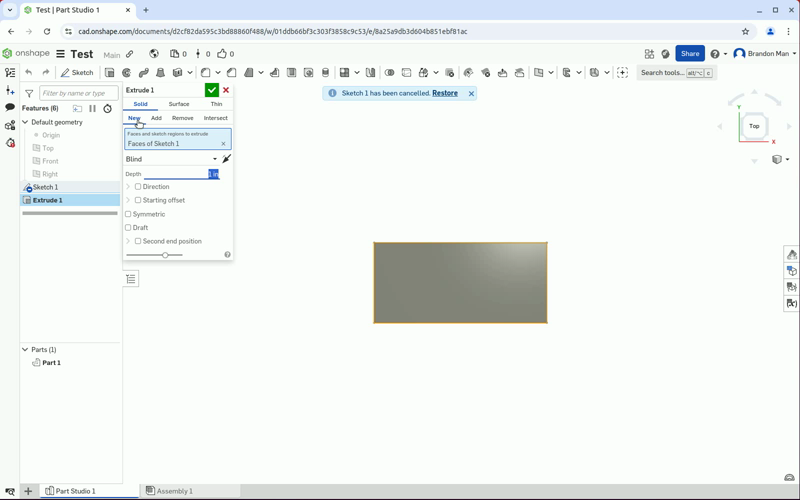
text(14.924)
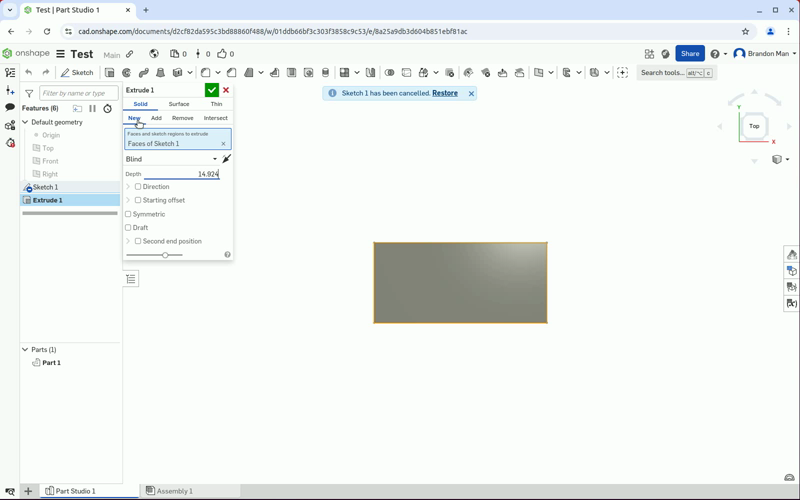
key(tab, 3)
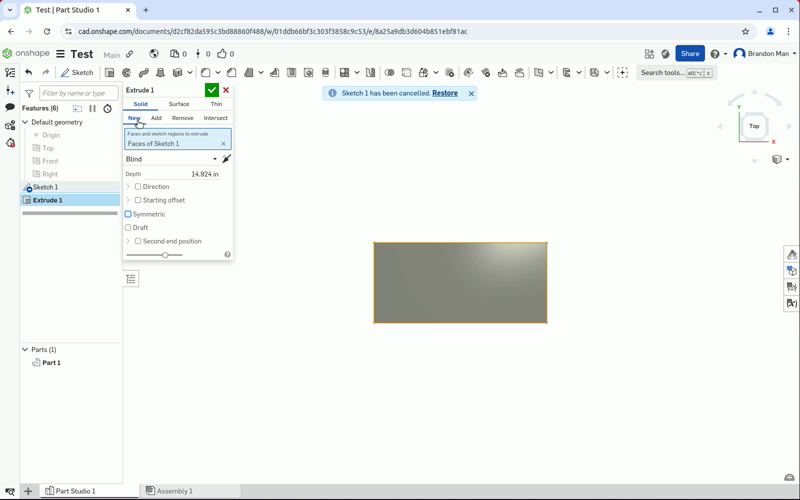
key(space)
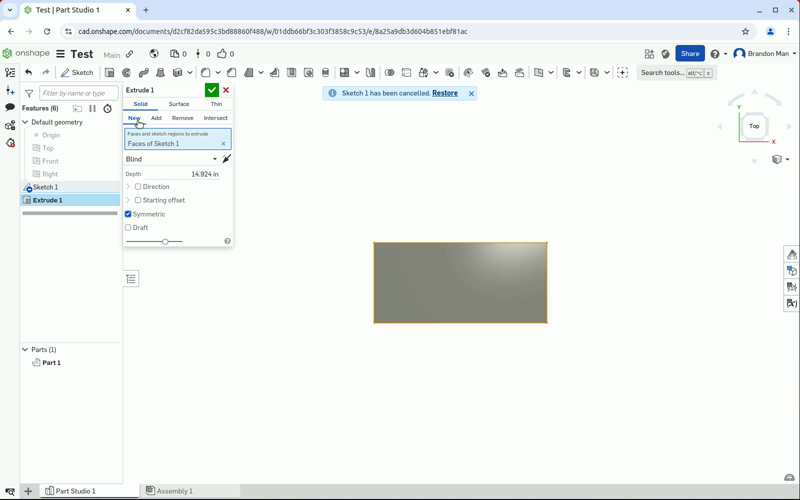
key(enter)
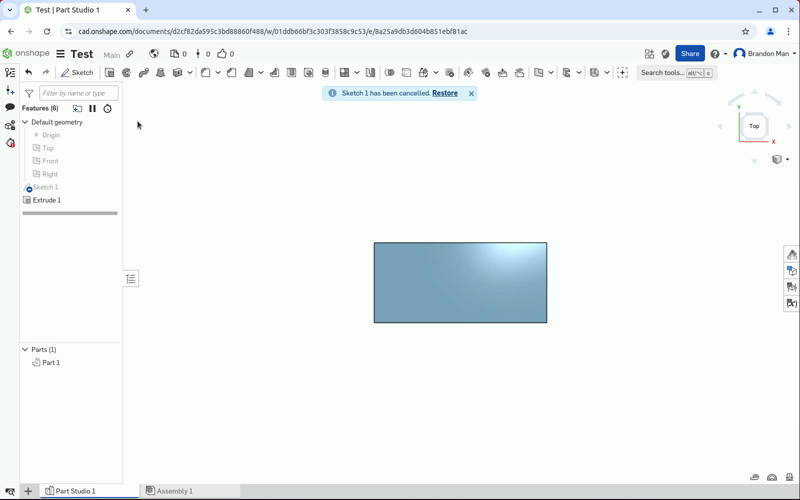
key(shift+h)
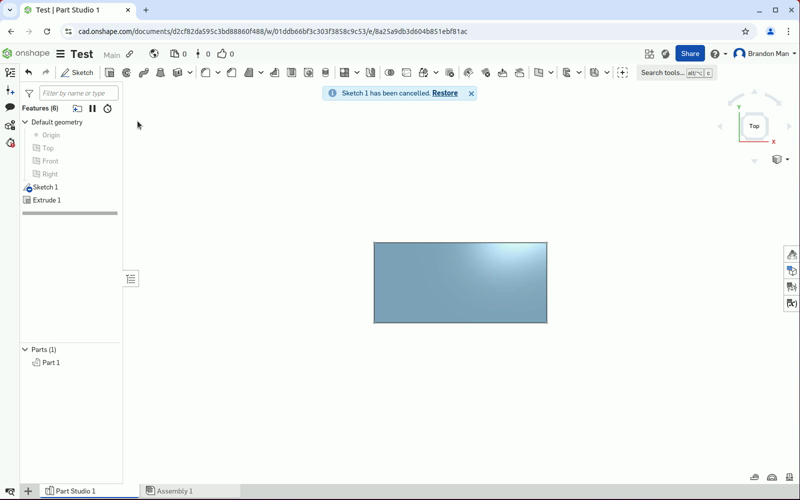
key(shift+h)
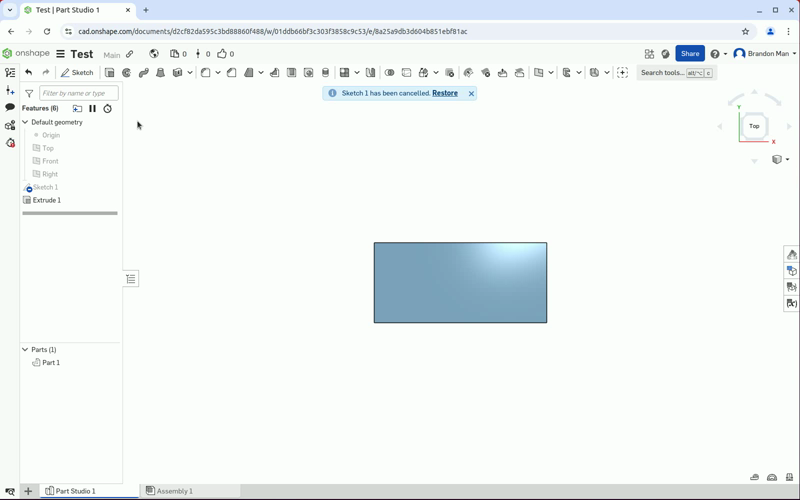
mouse_move(73, 189)
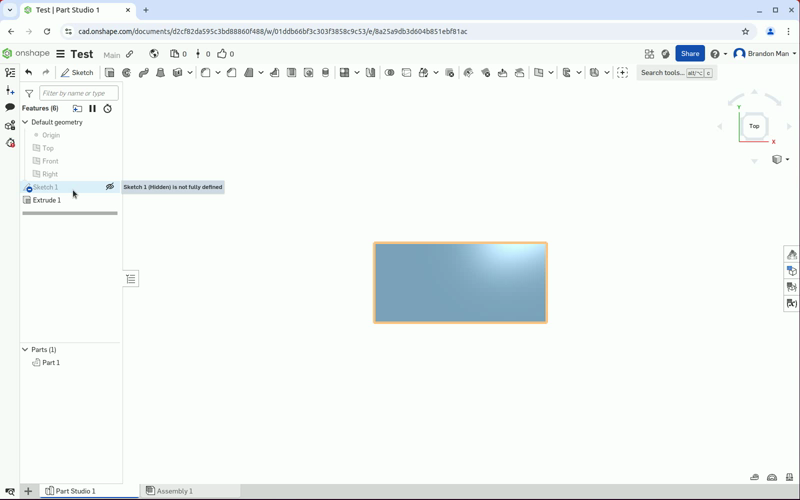
click(73, 189)
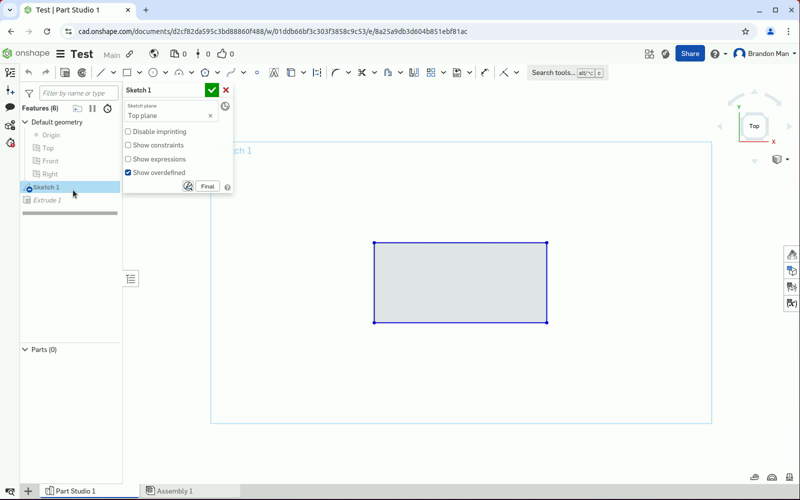
mouse_move(229, 92)
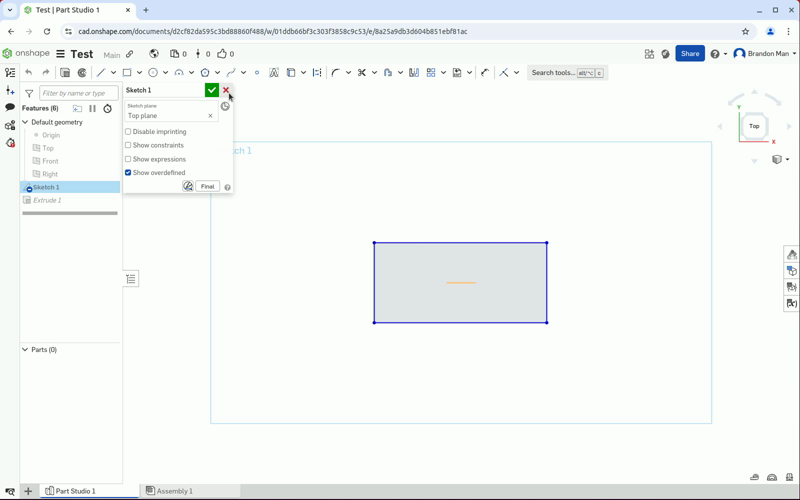
click(229, 92)
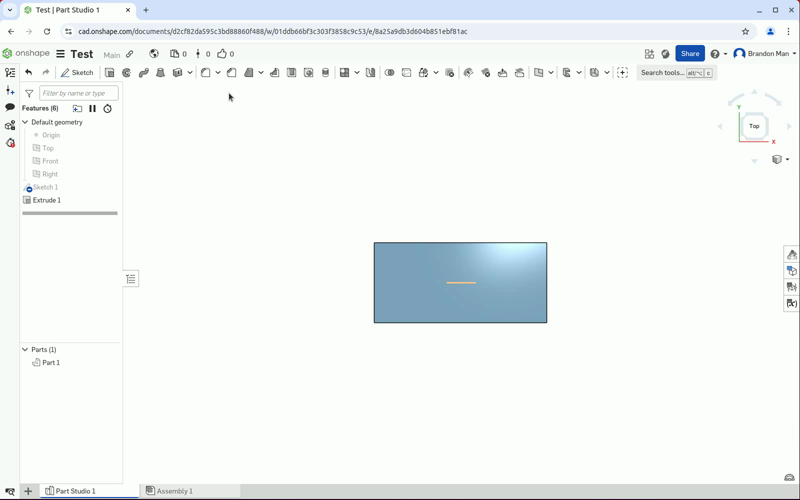
mouse_move(73, 352)
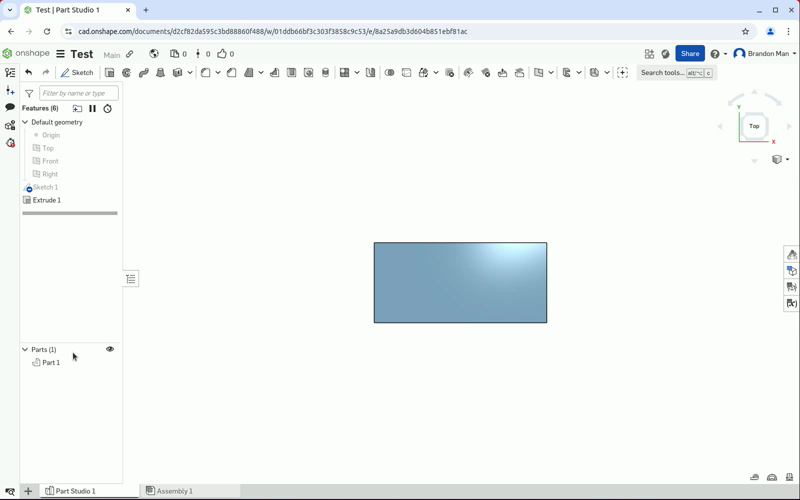
key(y)
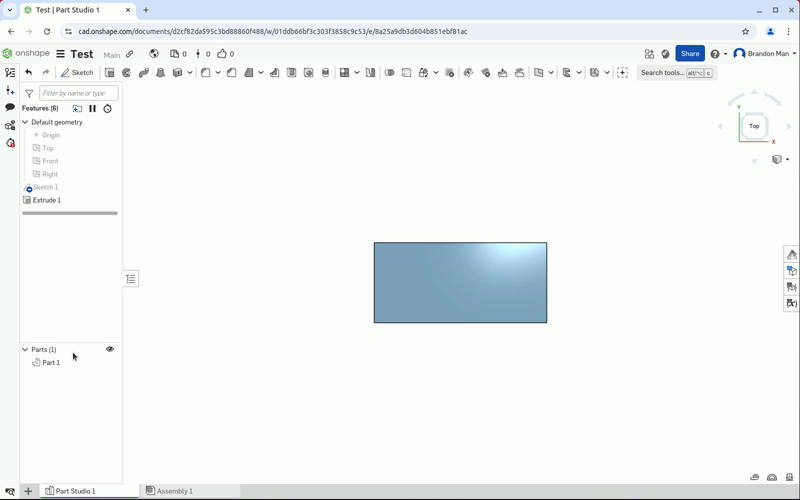
key(shift+p)
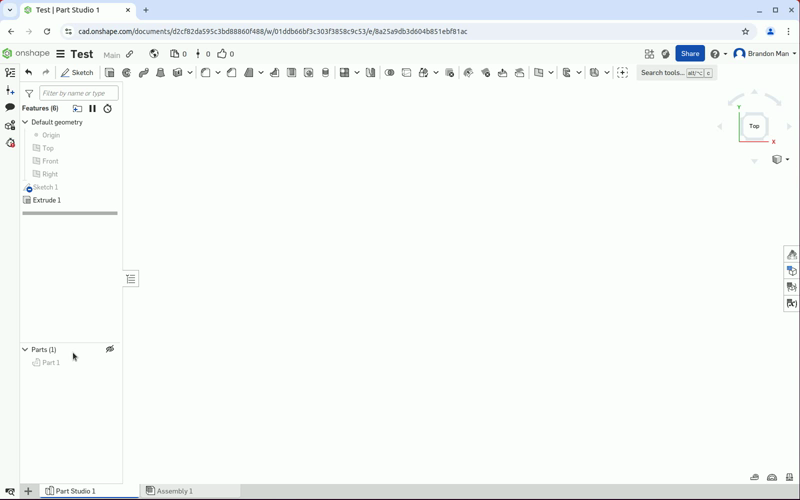
key(space)
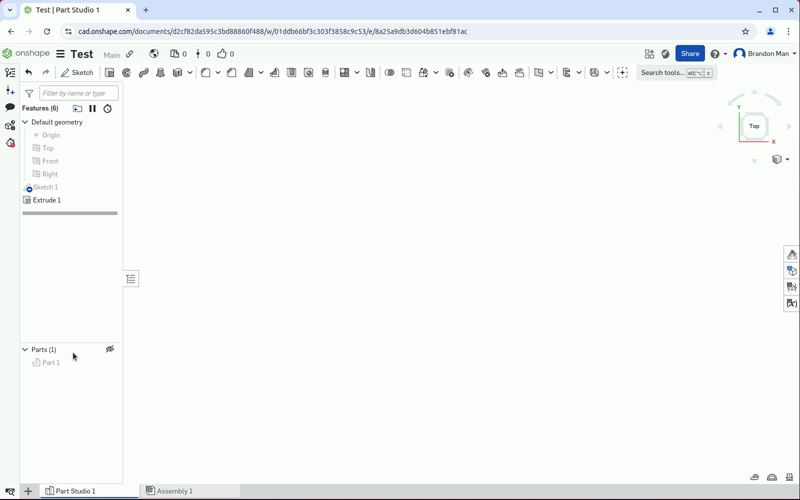
key_down(shift)
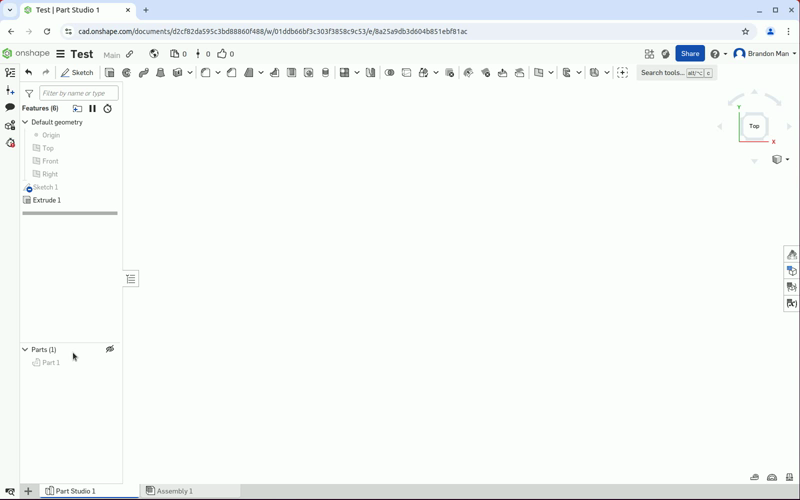
key(up)
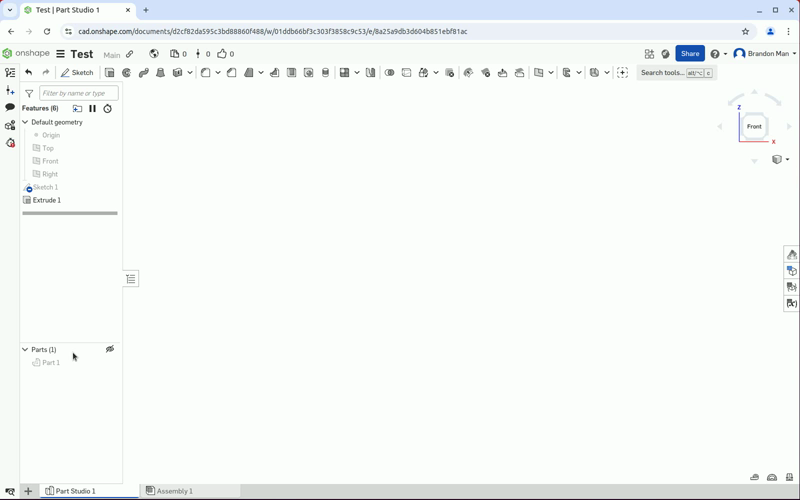
key_up(shift)
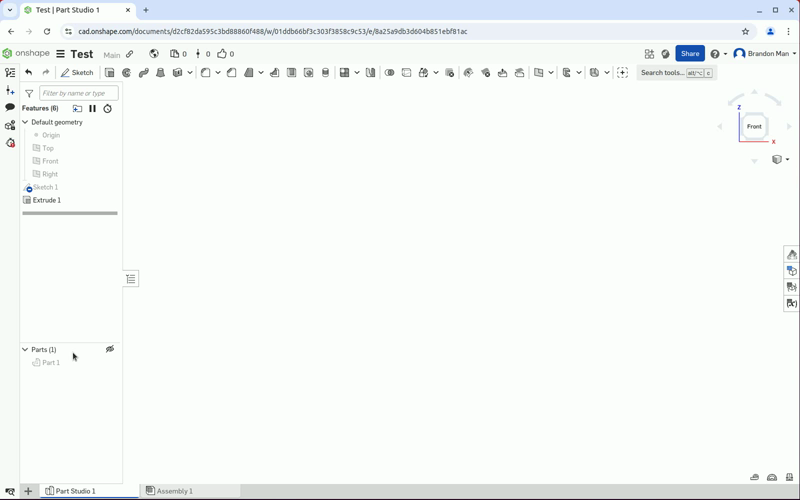
key(space)
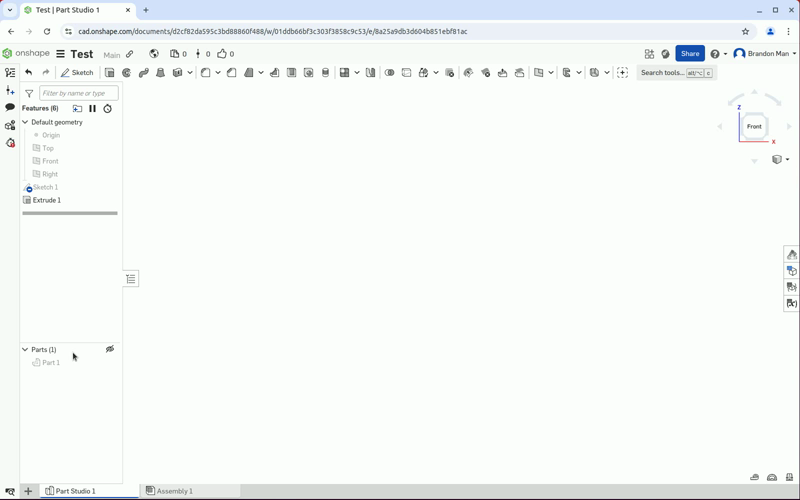
key_down(shift)
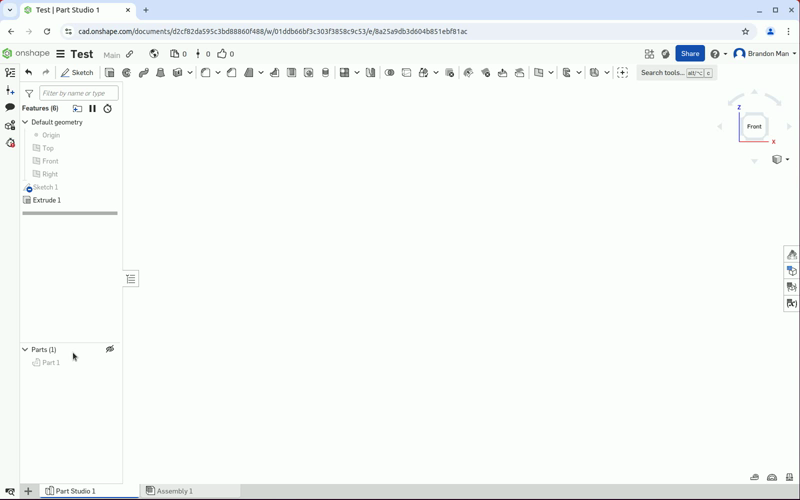
key(left)
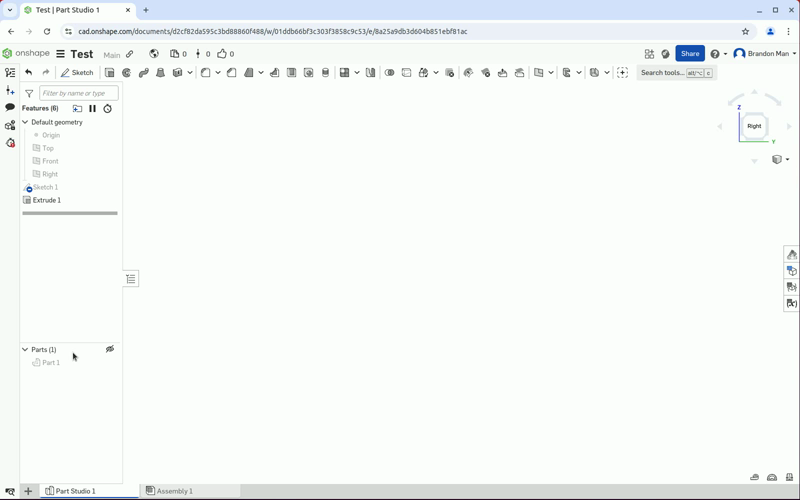
key_up(shift)
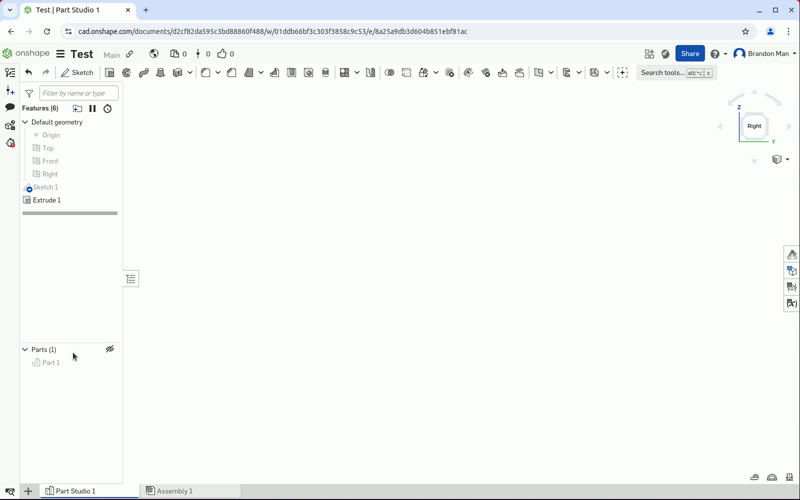
mouse_move(73, 352)
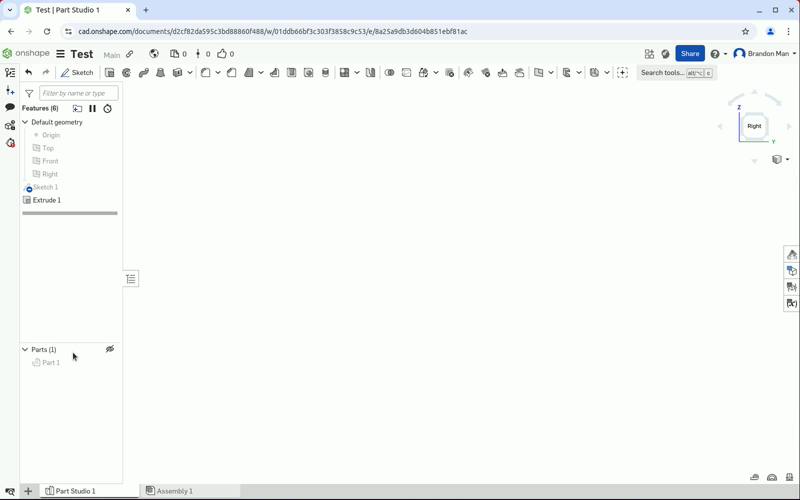
key(shift+y)
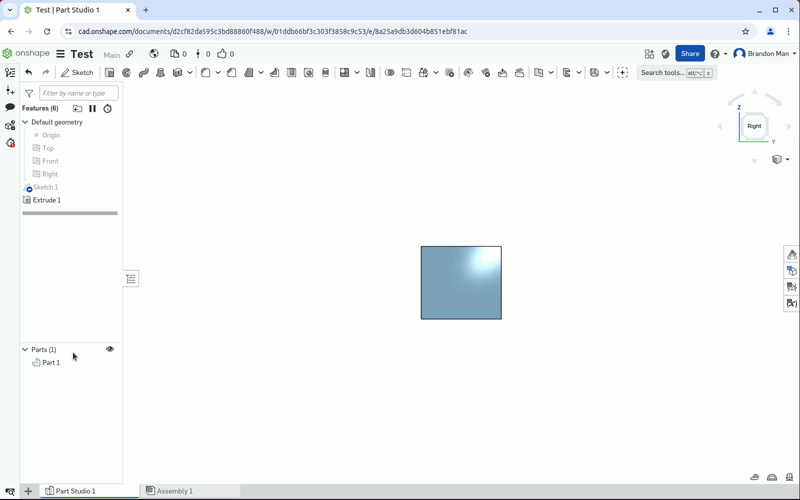
mouse_move(541, 75)
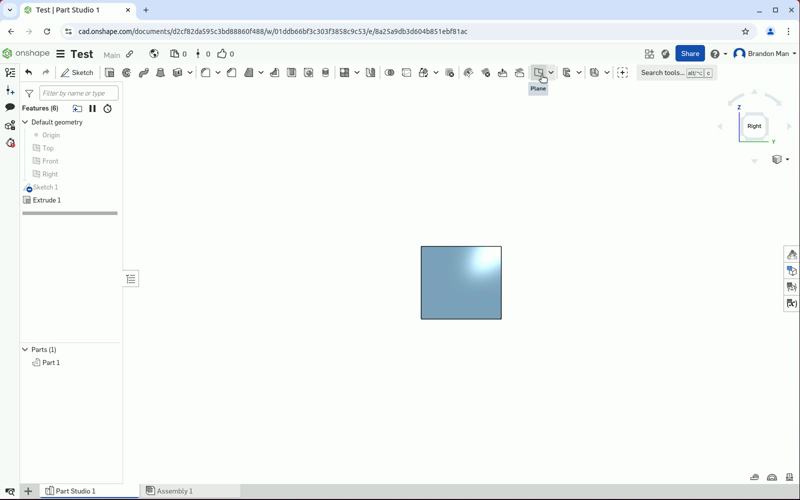
click(541, 75)
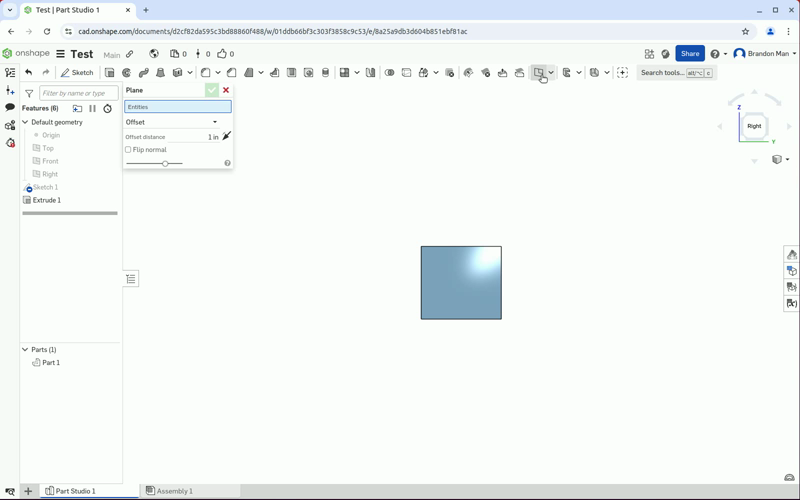
mouse_move(73, 176)
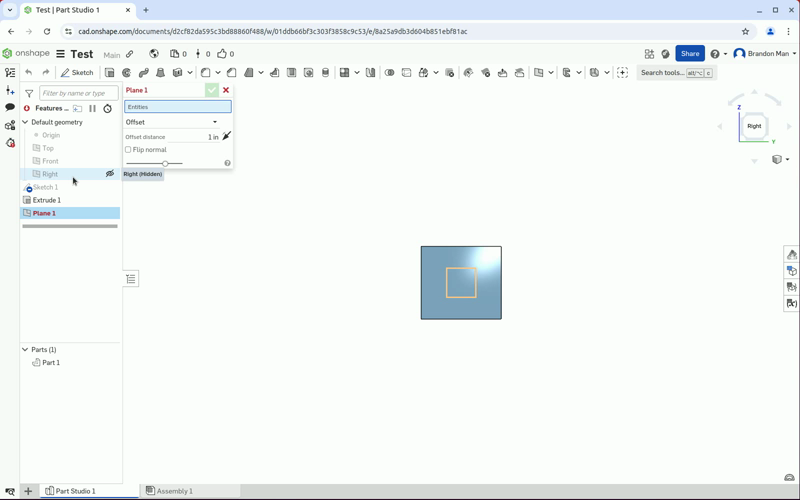
click(73, 176)
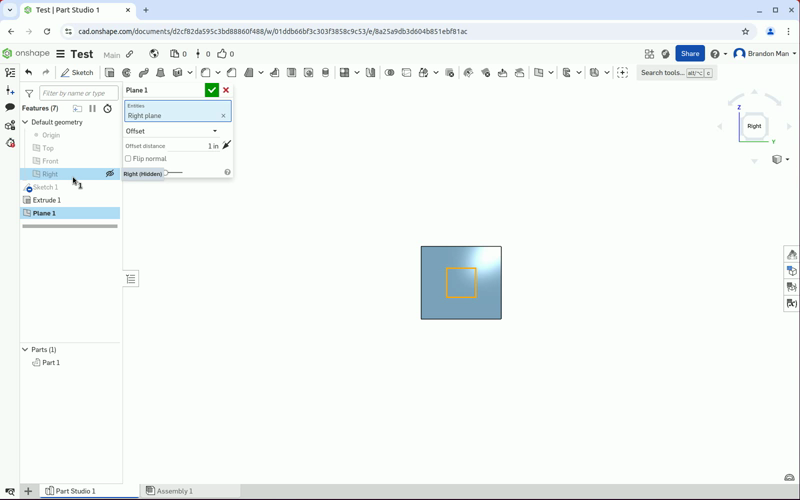
key(tab, 2)
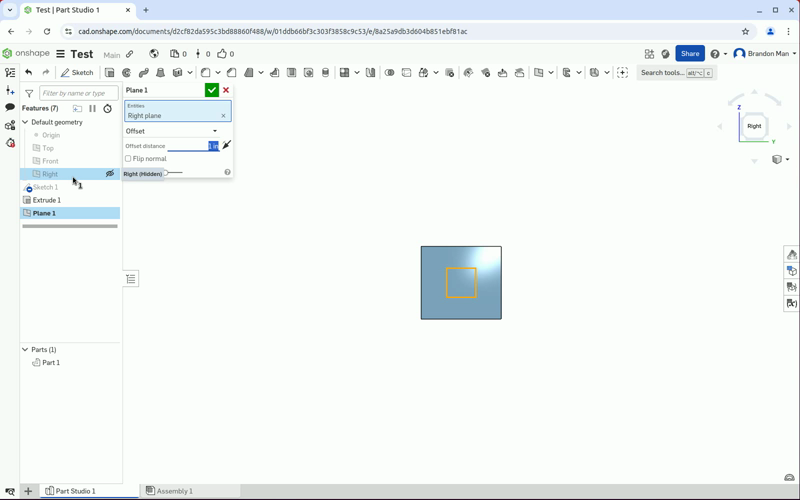
text(17.809)
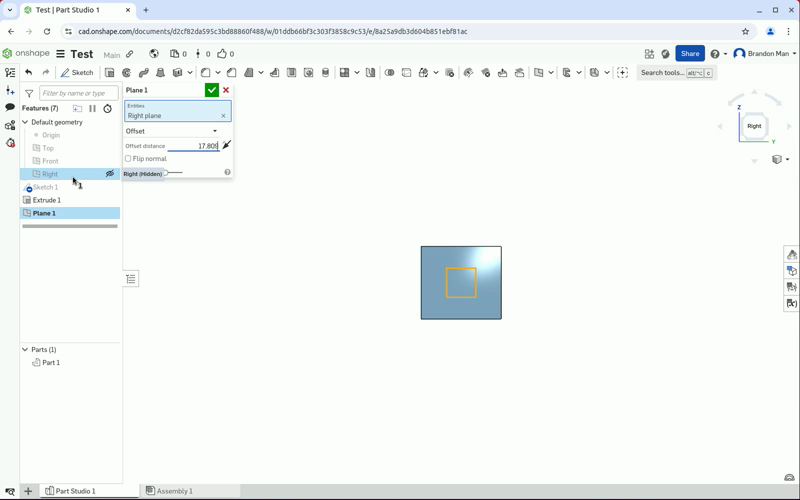
key(enter, 2)
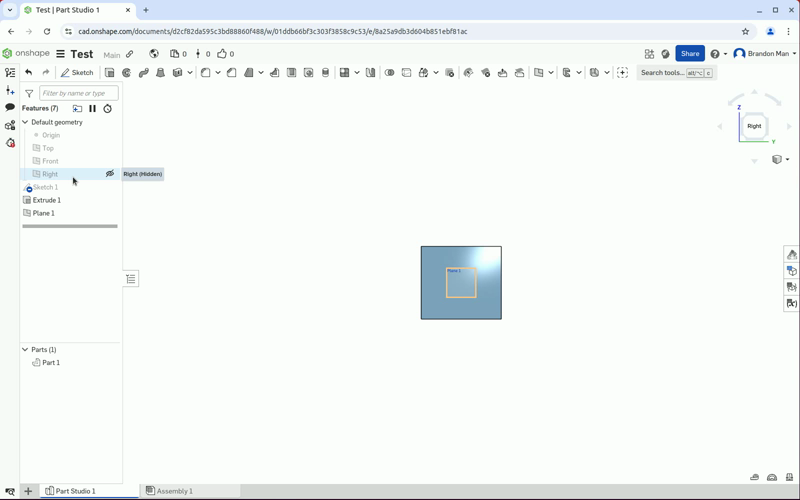
key(shift+s)
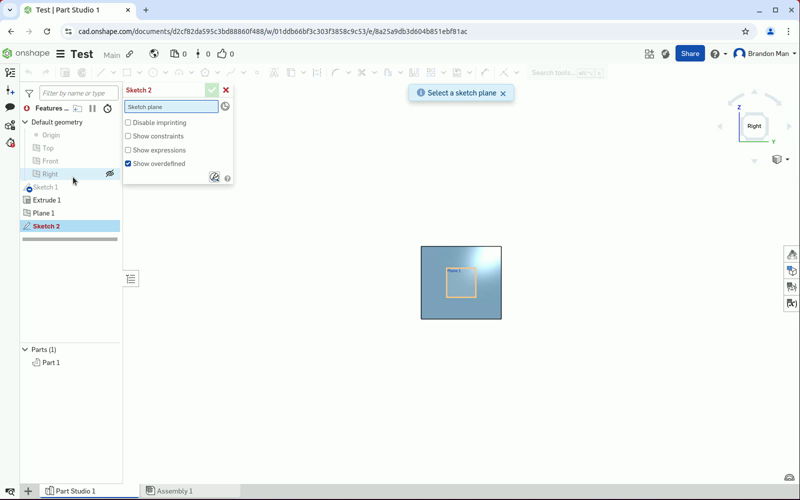
mouse_move(73, 215)
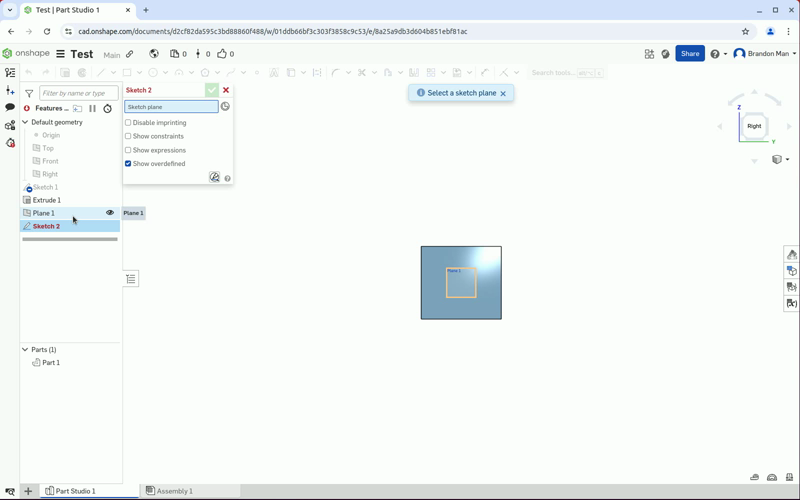
click(73, 215)
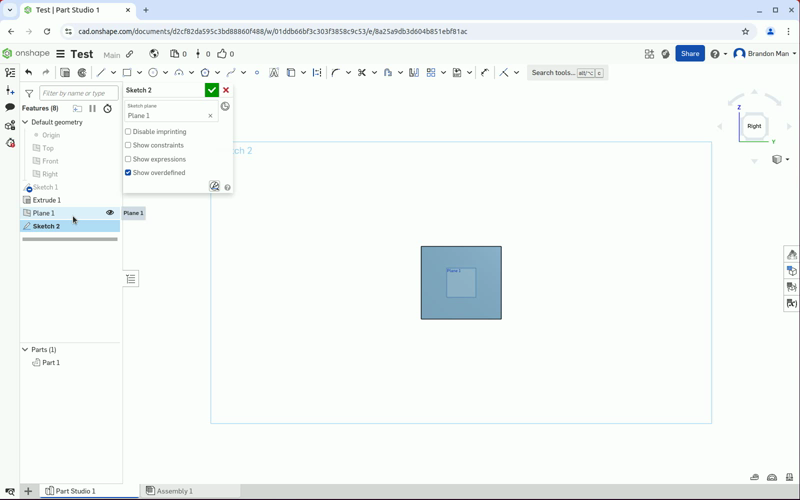
mouse_move(73, 352)
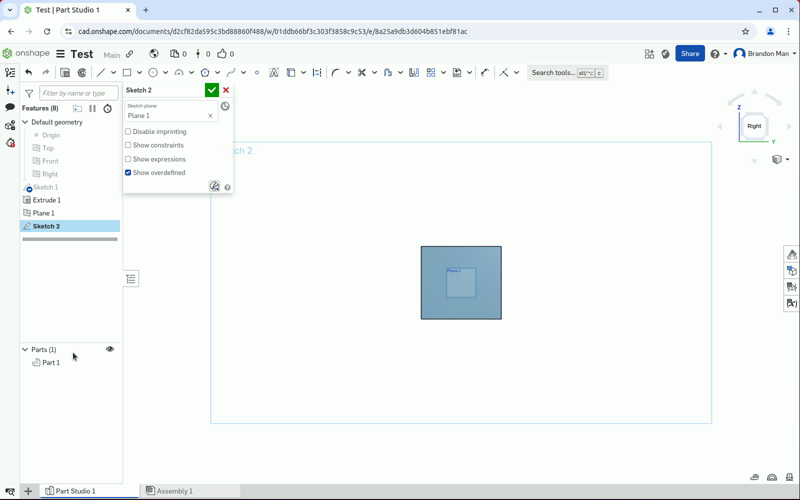
key(y)
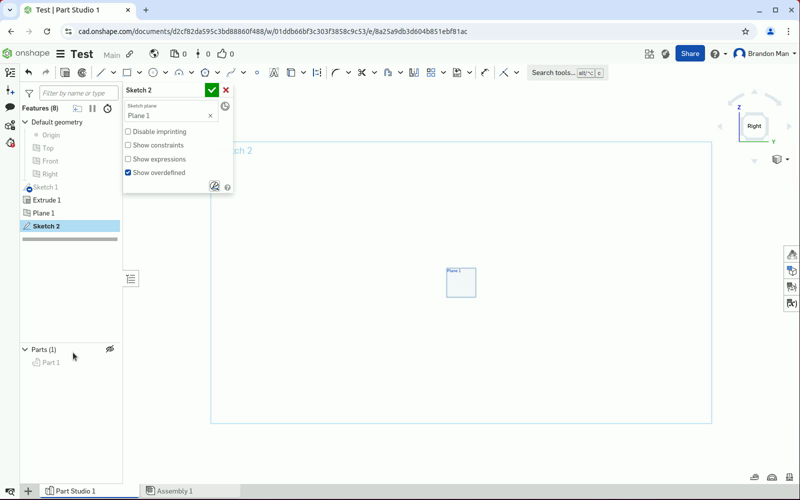
key(l)
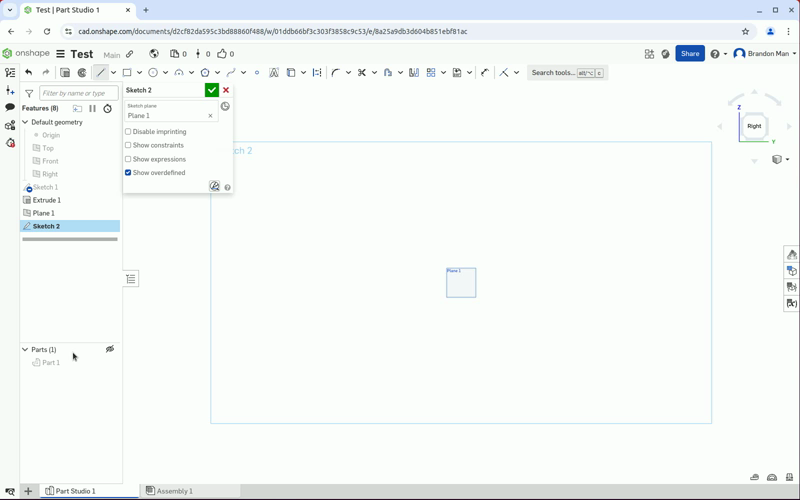
key_down(shift)
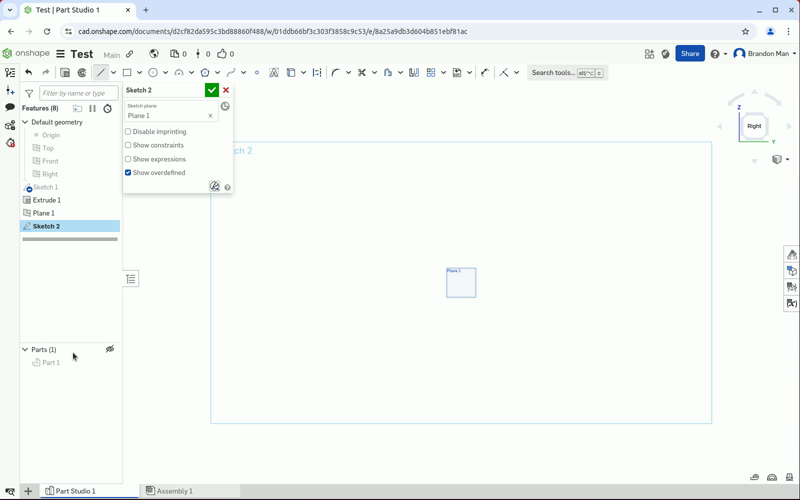
mouse_move(427, 316)
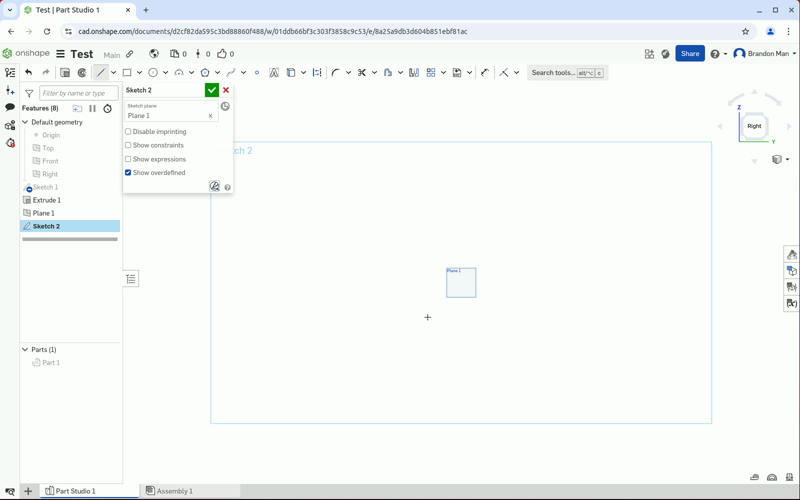
click(427, 316)
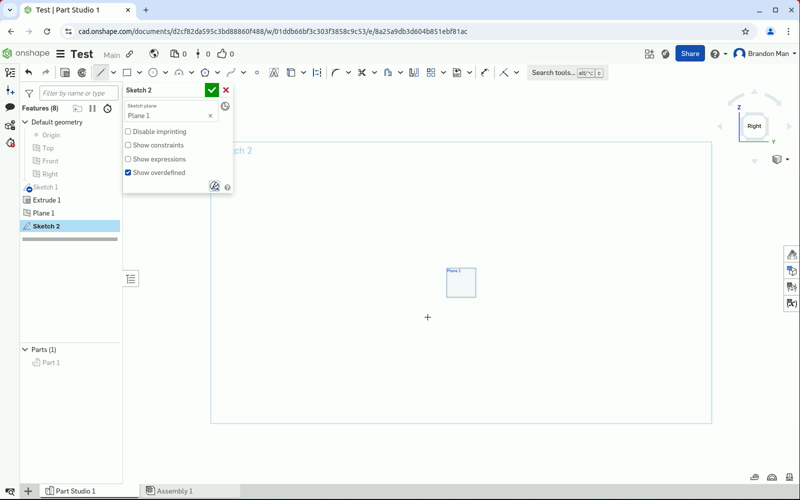
key_up(shift)
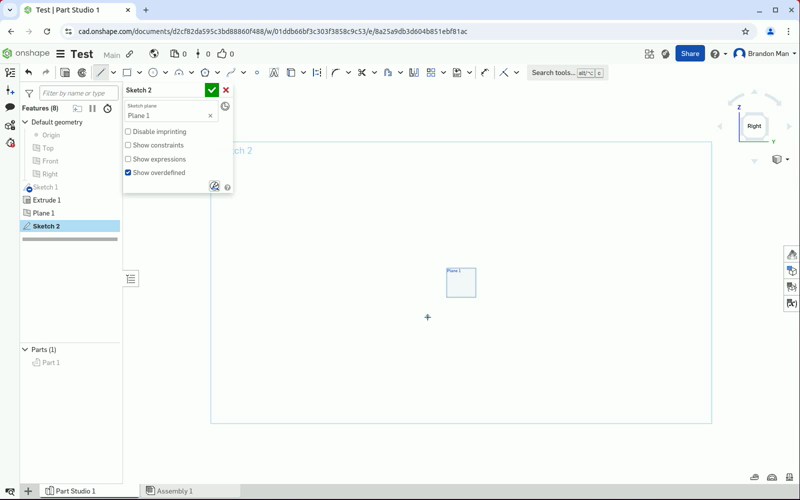
key_down(shift)
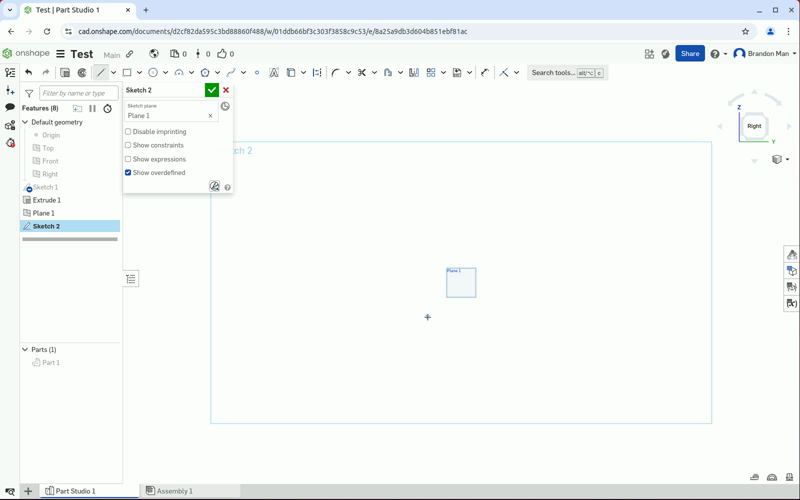
mouse_move(495, 316)
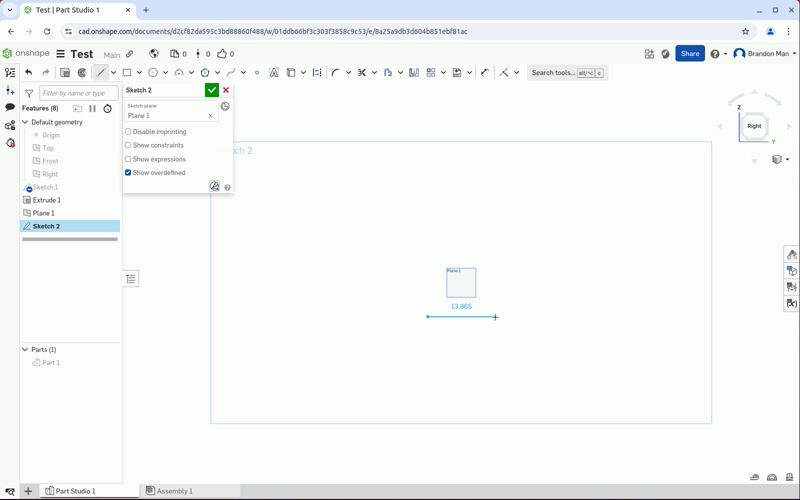
click(495, 316)
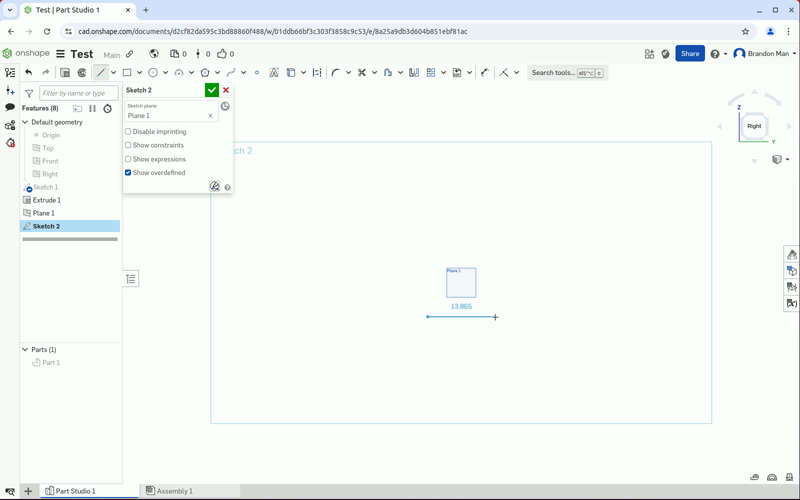
key_up(shift)
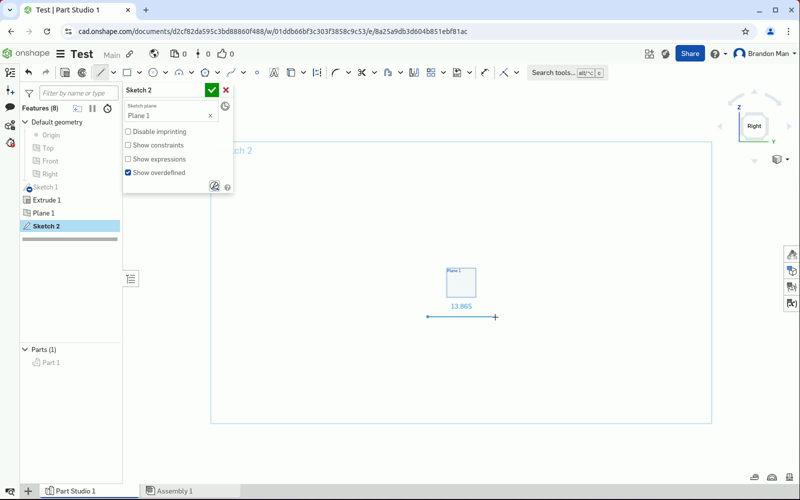
key_down(shift)
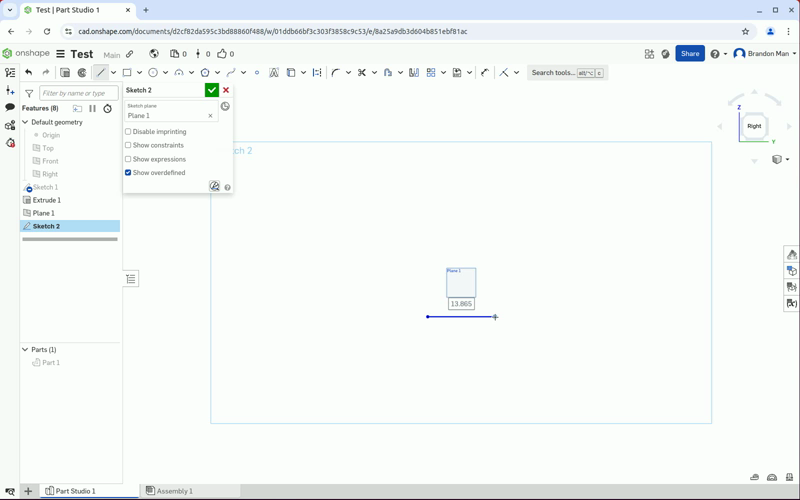
mouse_move(495, 247)
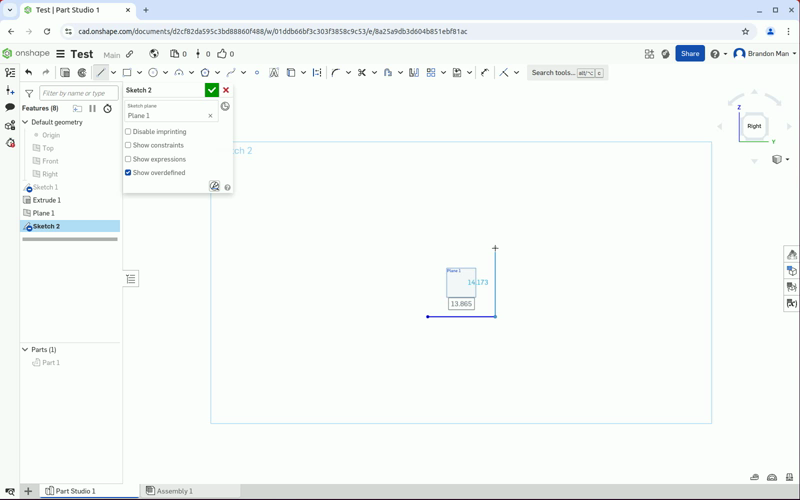
click(495, 247)
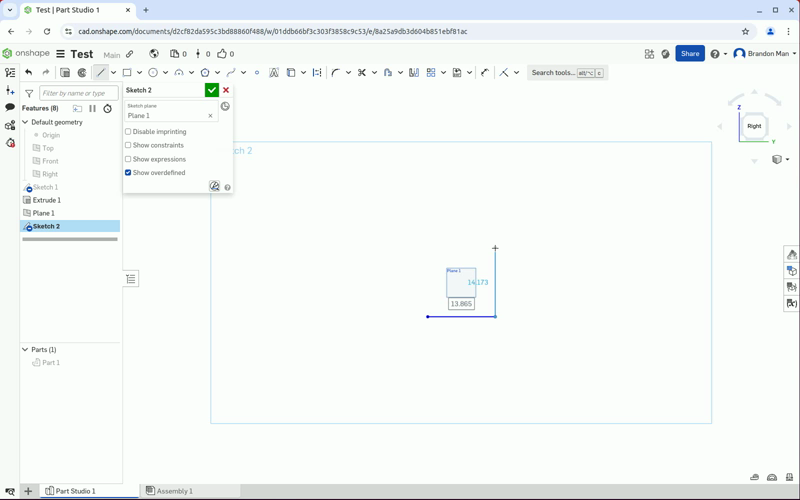
key_up(shift)
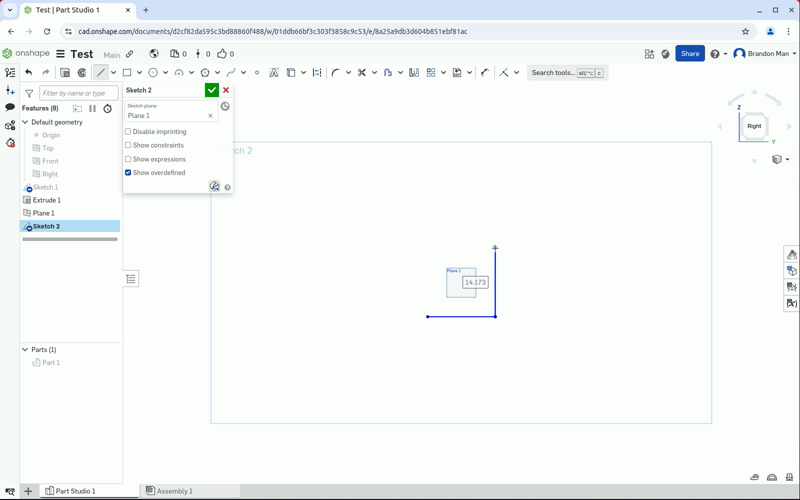
key_down(shift)
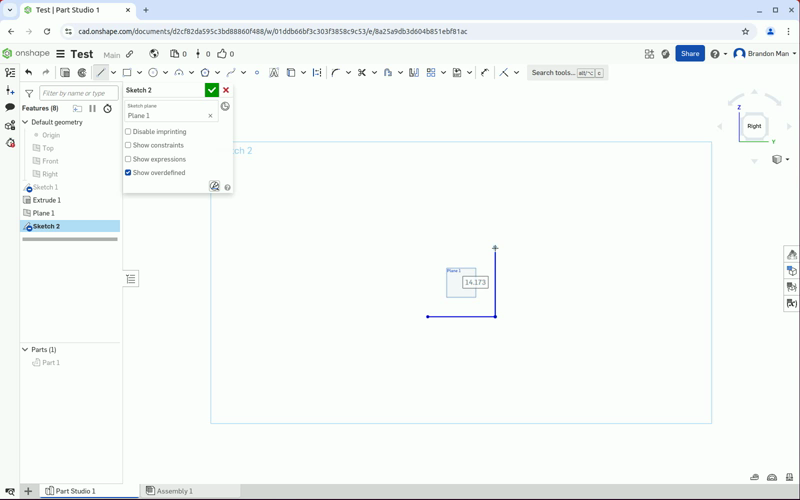
mouse_move(427, 247)
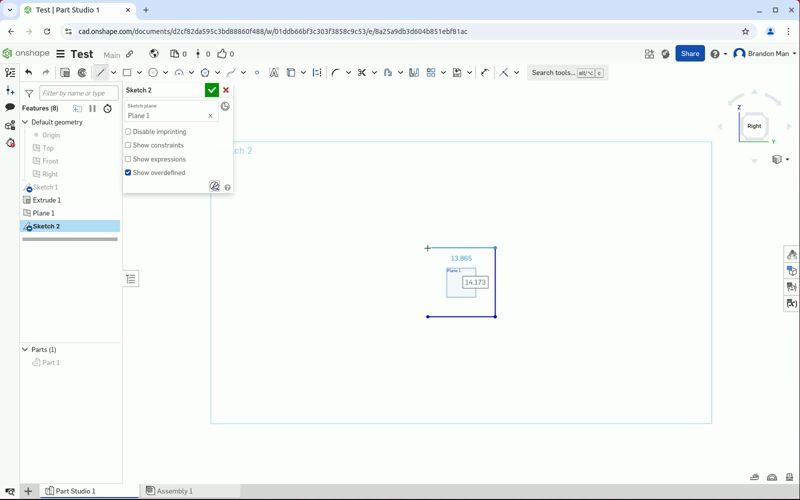
click(427, 247)
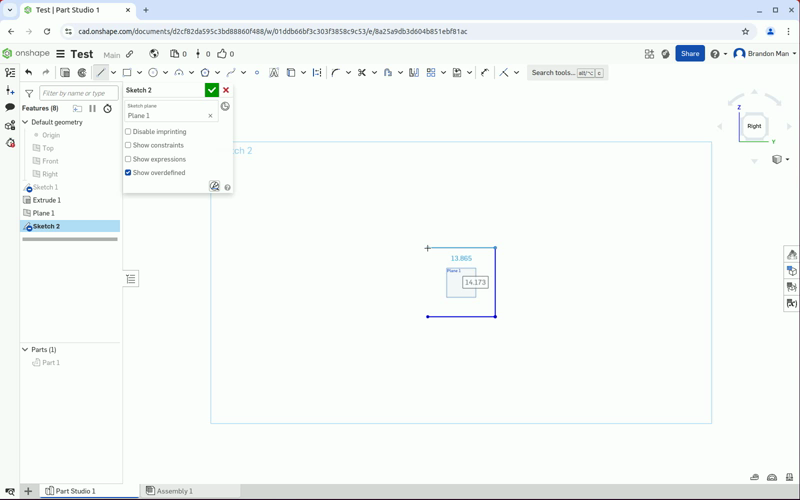
key_up(shift)
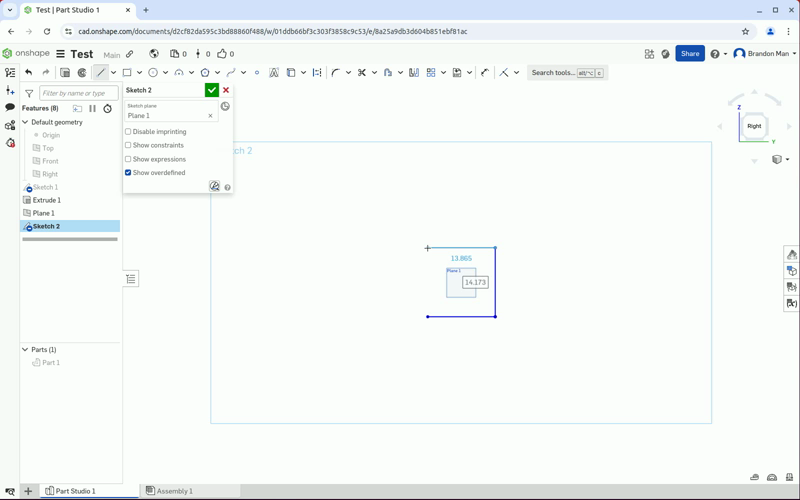
key_down(shift)
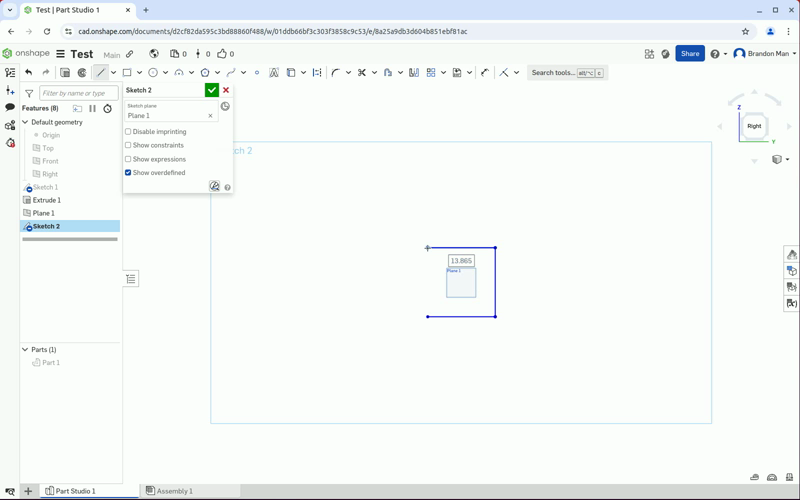
mouse_move(427, 316)
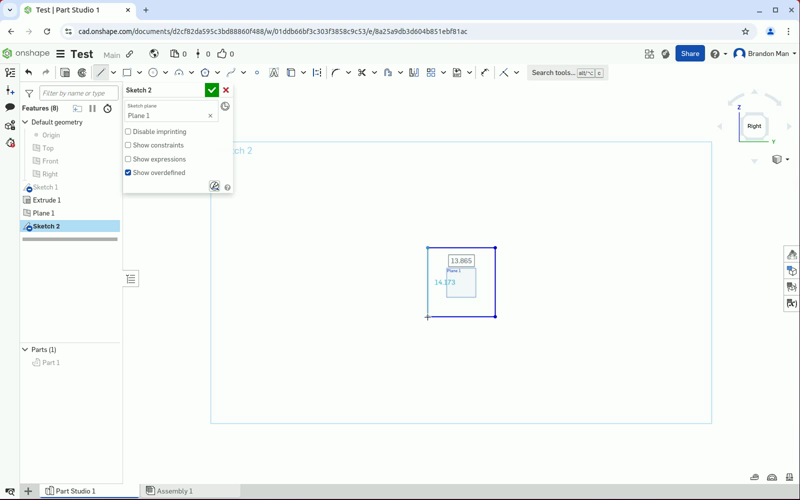
key_up(shift)
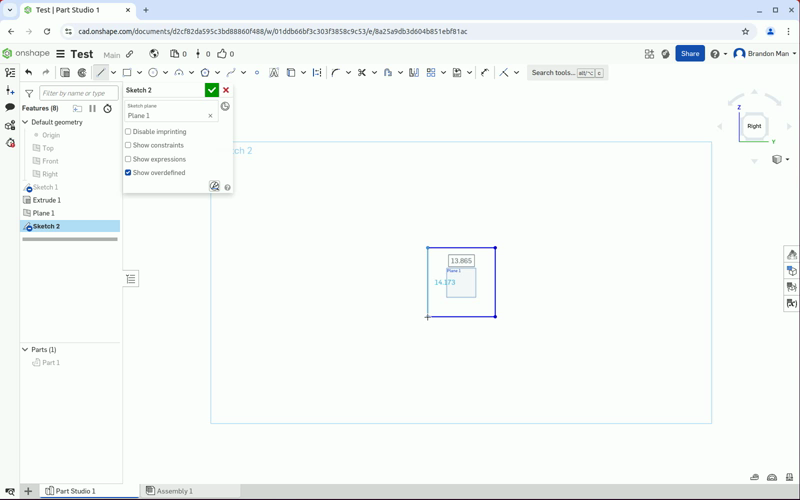
click(427, 316)
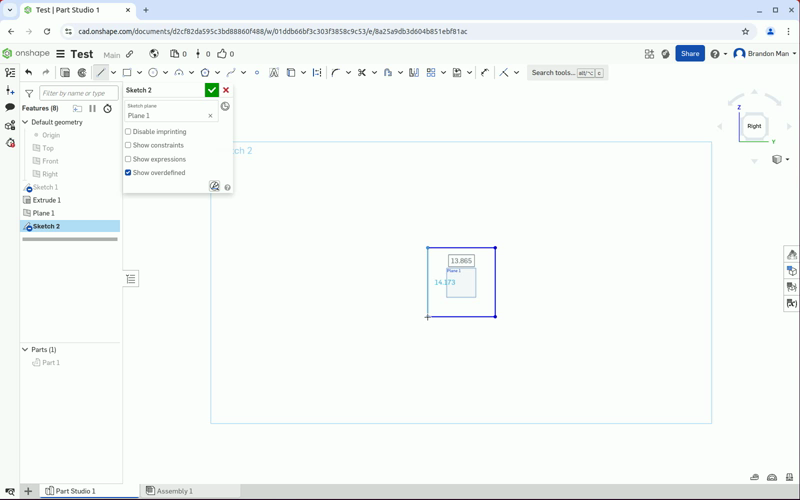
key(esc)
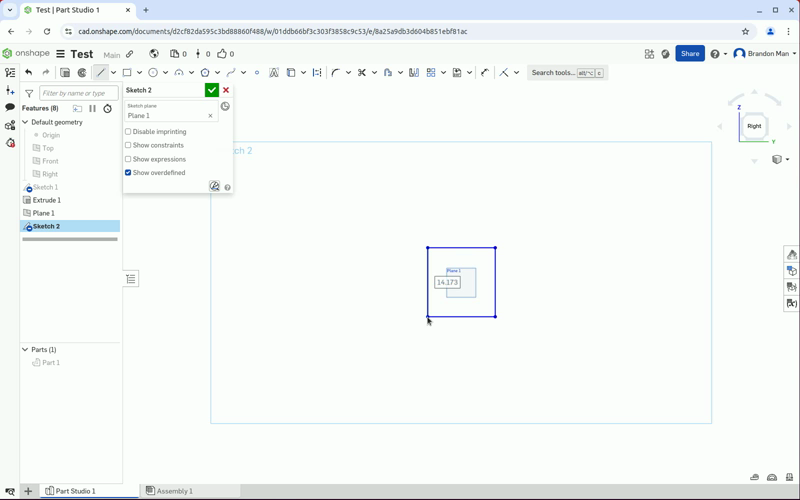
mouse_move(480, 285)
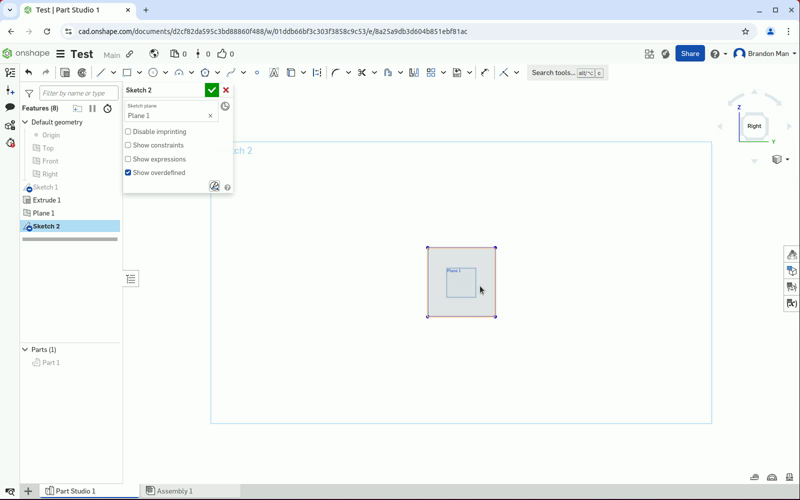
click(480, 285)
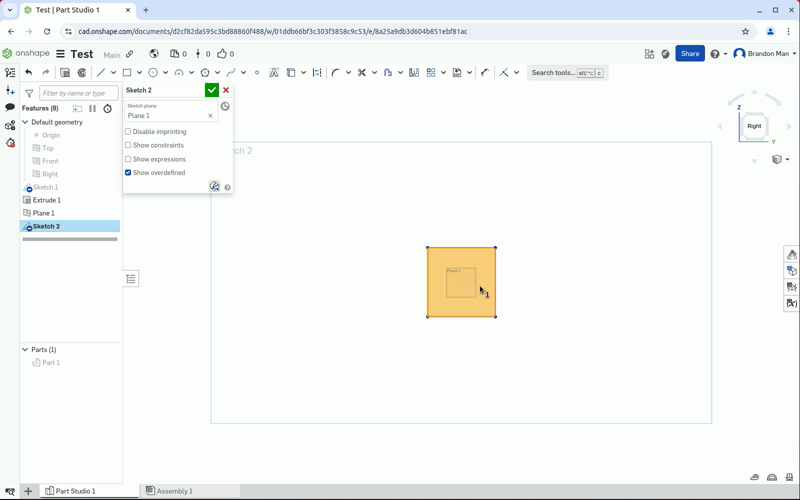
mouse_move(73, 352)
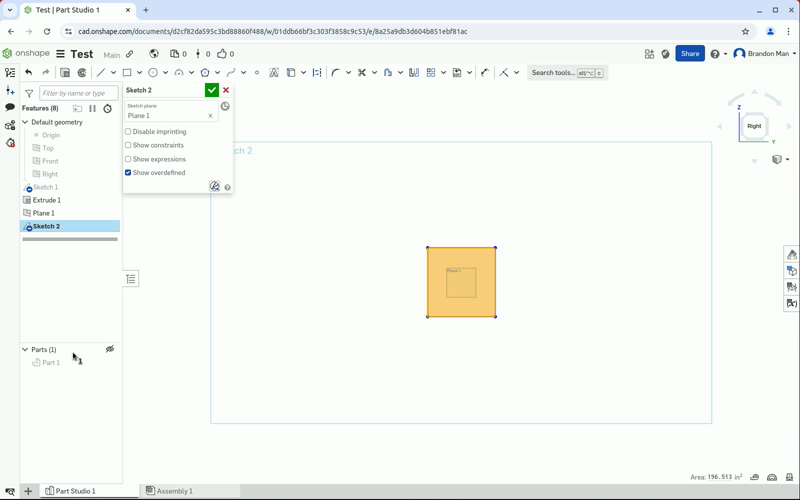
key(shift+y)
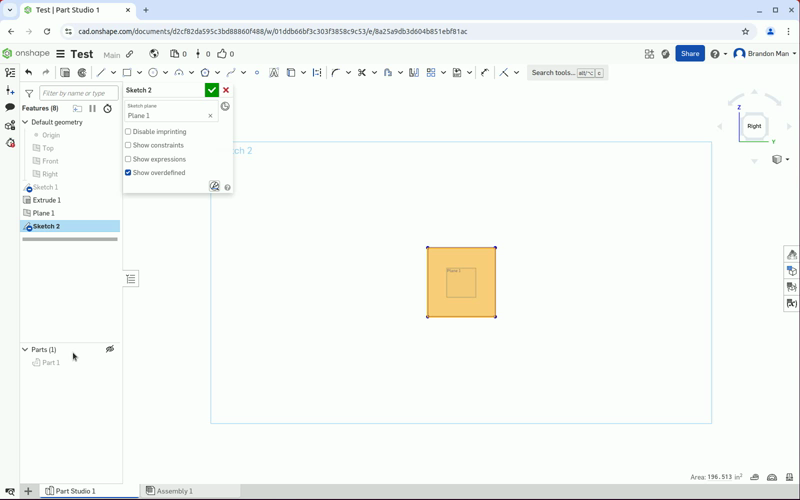
key(shift+e)
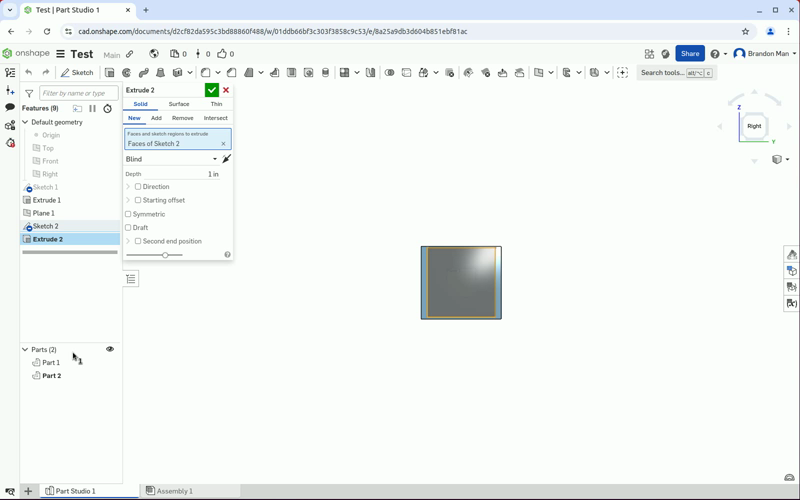
mouse_move(143, 106)
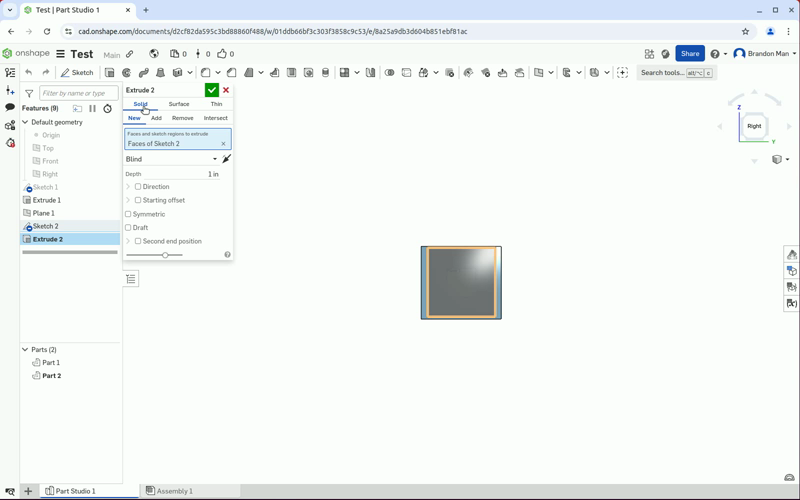
click(143, 106)
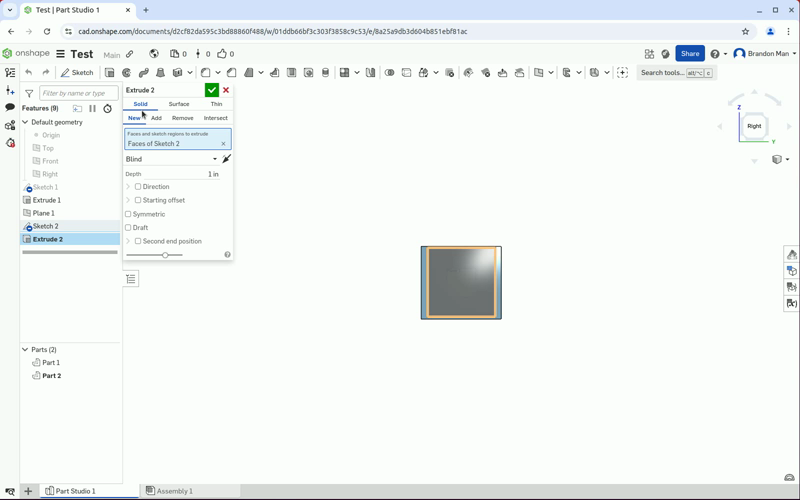
mouse_move(137, 120)
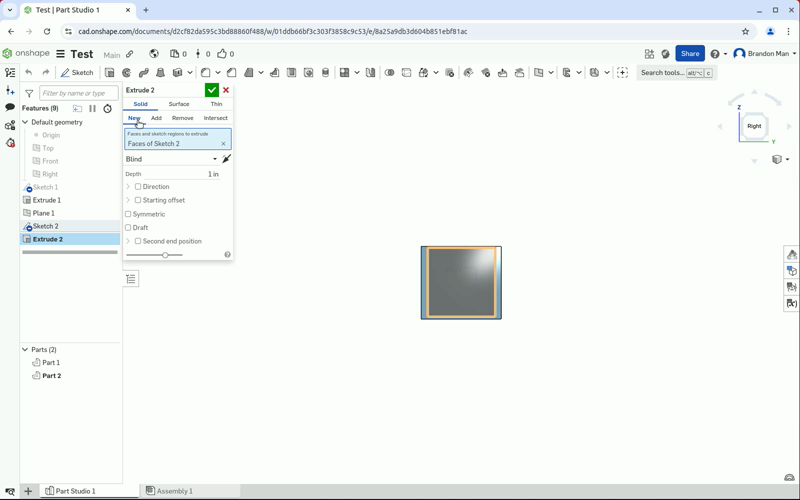
click(137, 120)
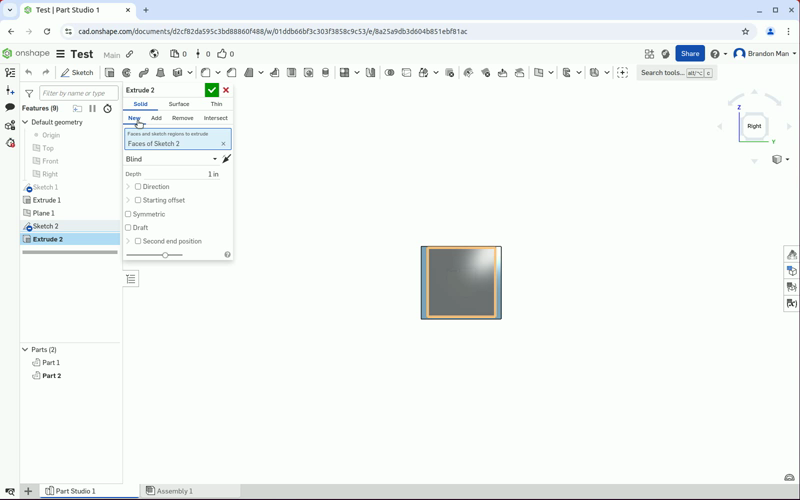
key(tab, 4)
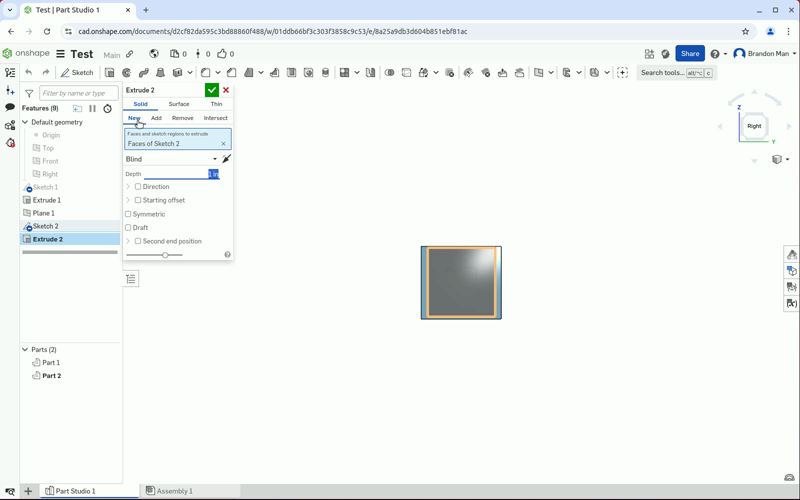
text(5.296)
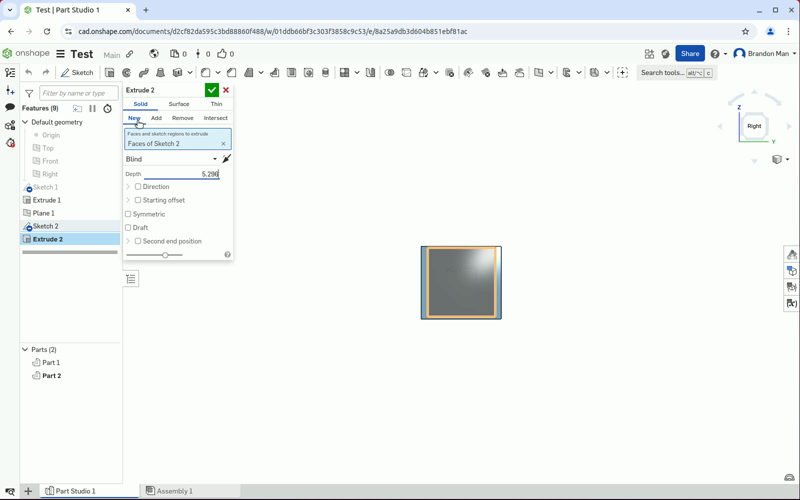
key(enter)
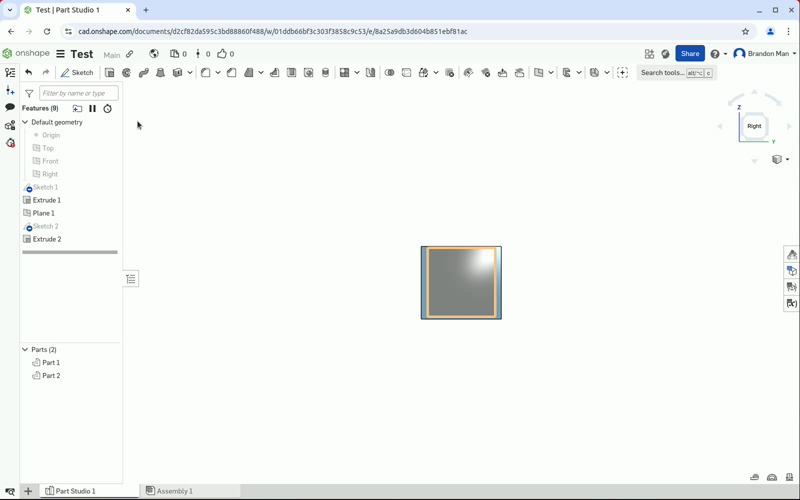
key(shift+h)
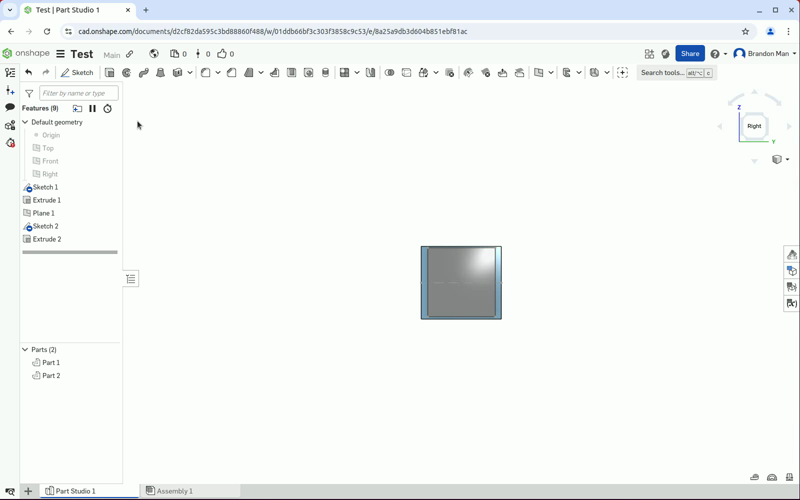
key(shift+h)
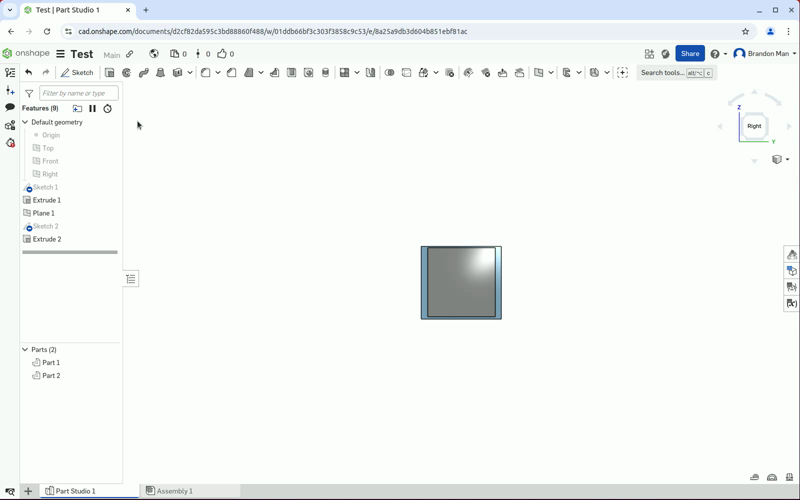
mouse_move(73, 189)
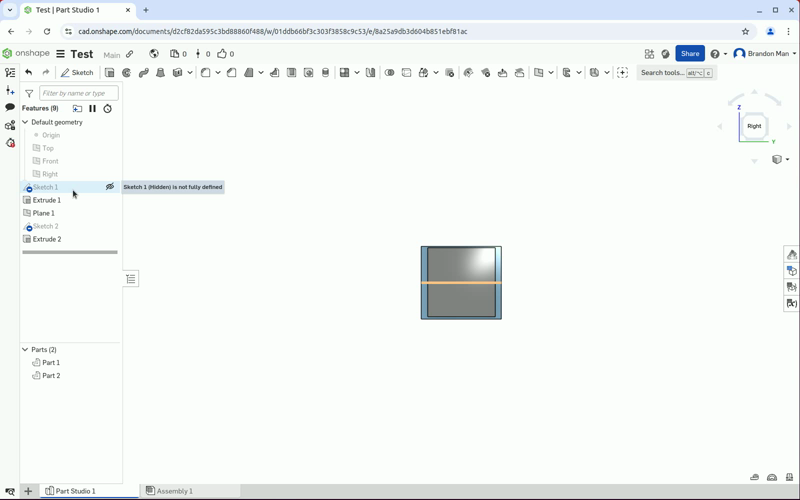
click(73, 189)
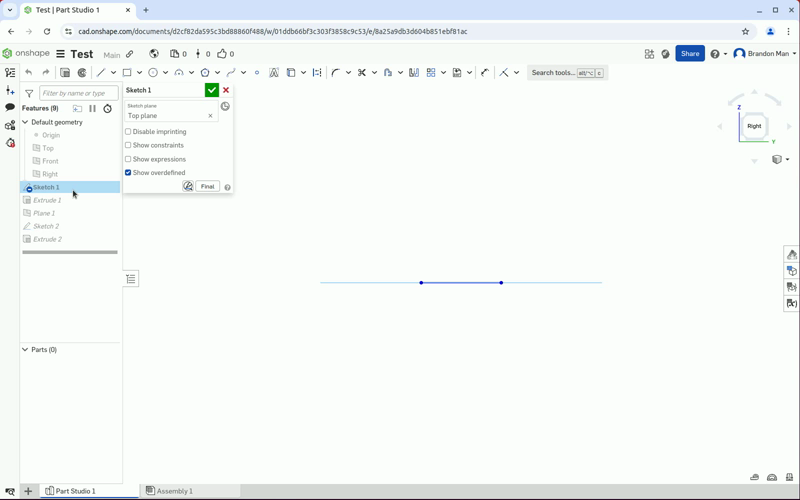
mouse_move(229, 92)
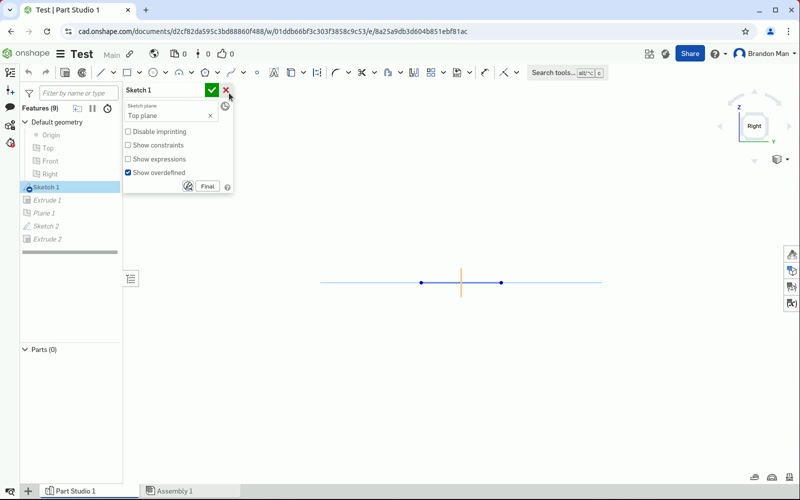
click(229, 92)
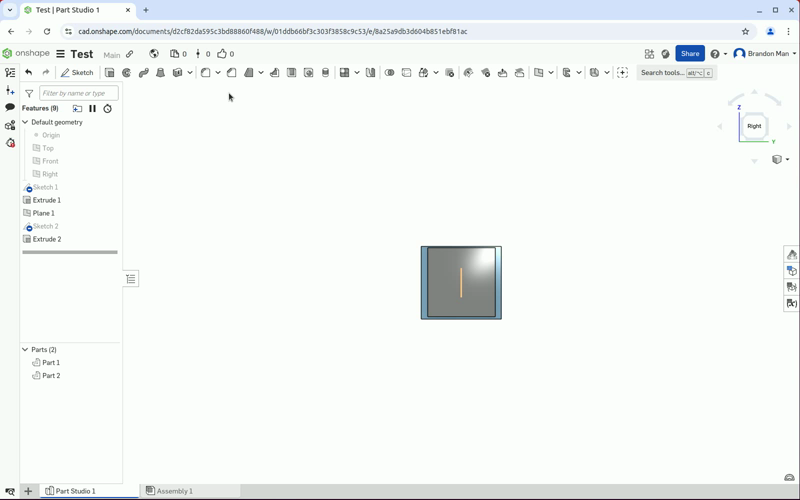
mouse_move(541, 75)
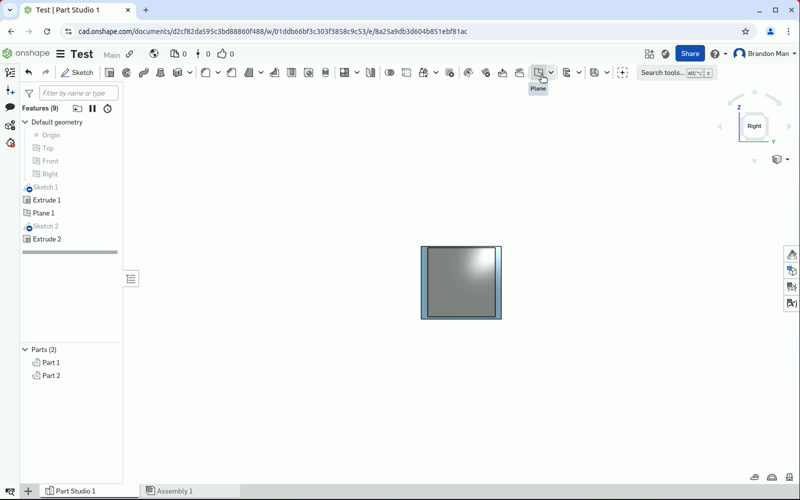
click(541, 75)
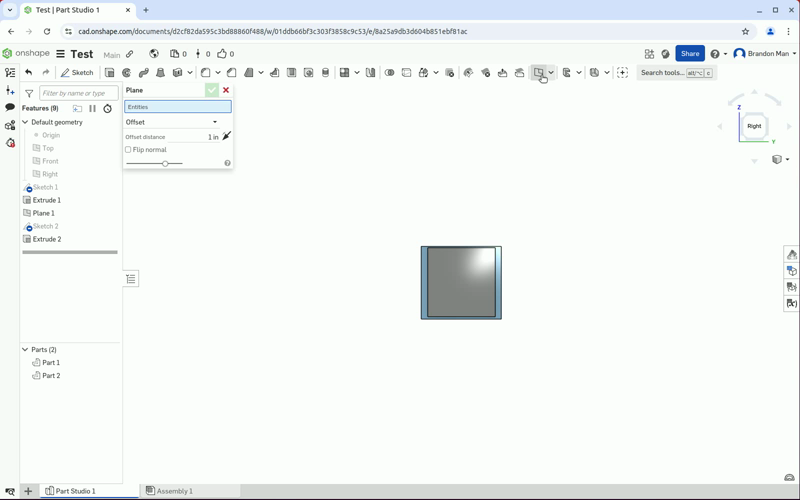
mouse_move(73, 176)
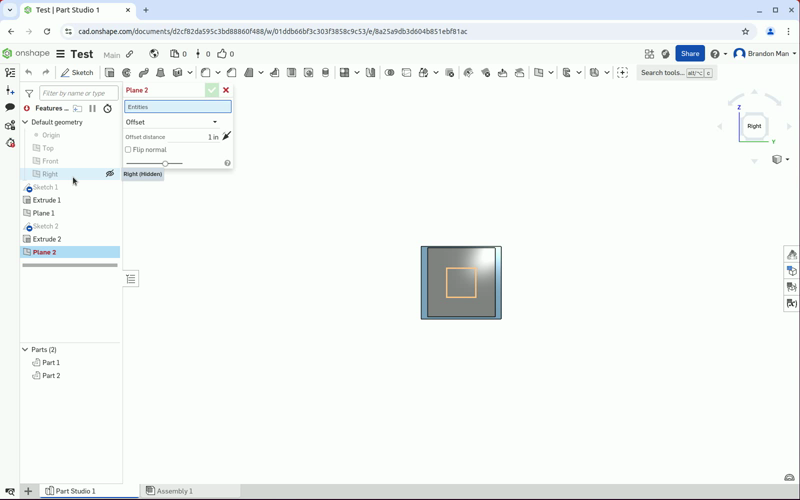
click(73, 176)
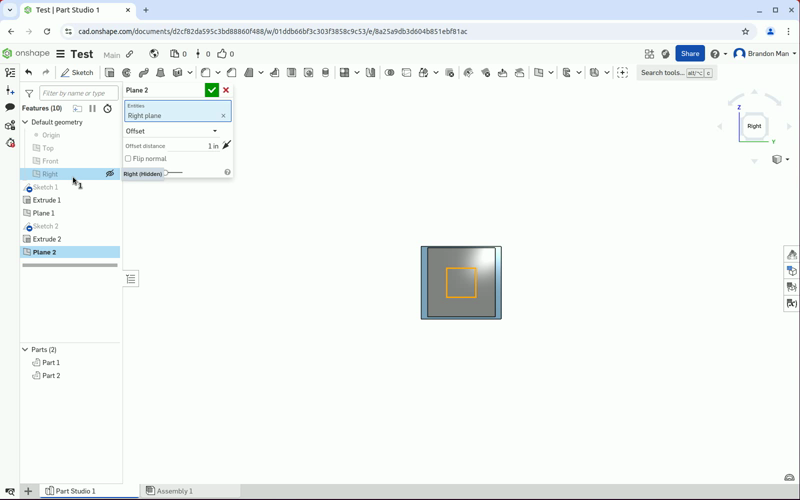
key(tab, 2)
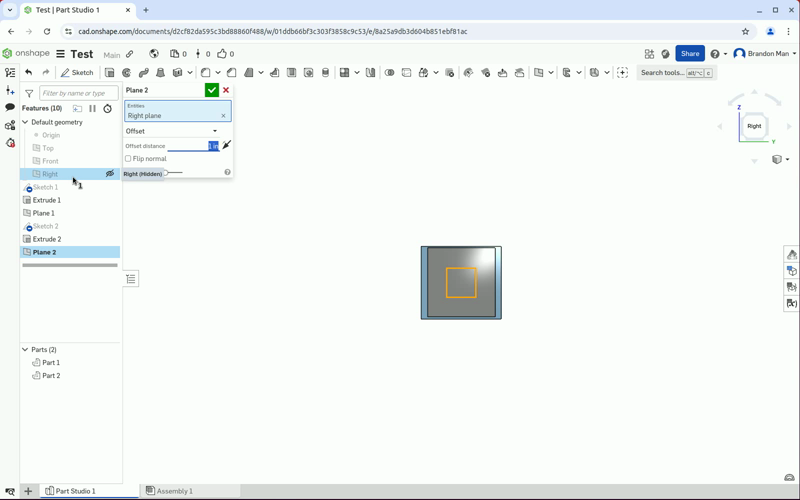
text(17.809)
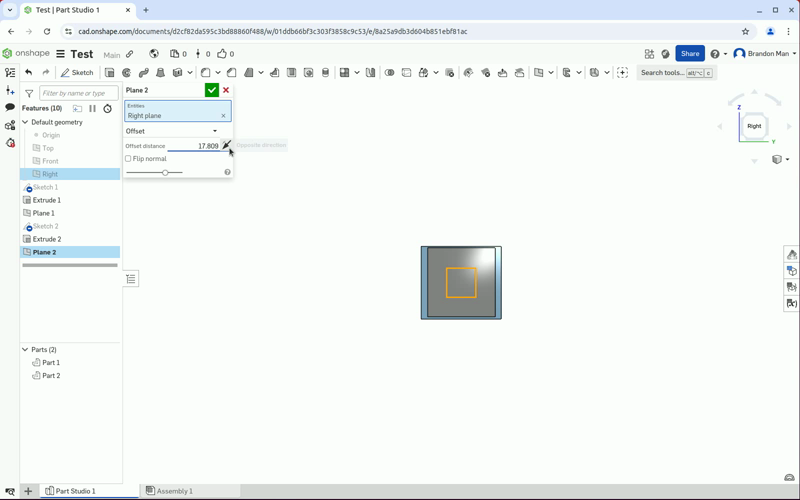
mouse_move(229, 147)
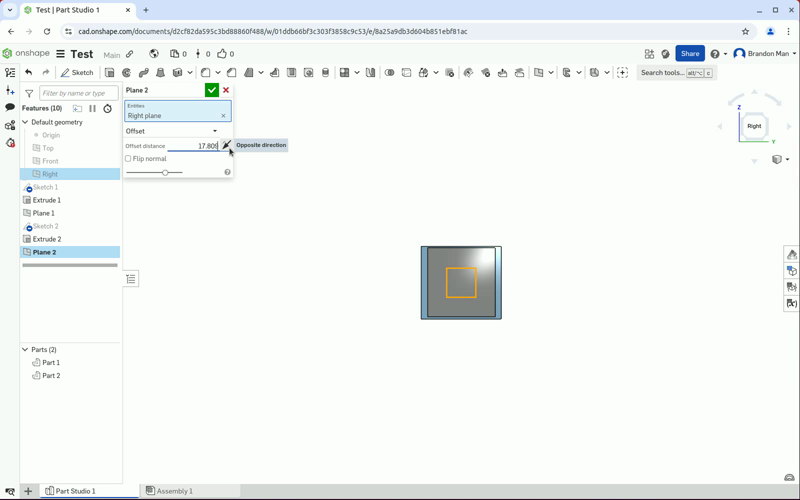
click(229, 147)
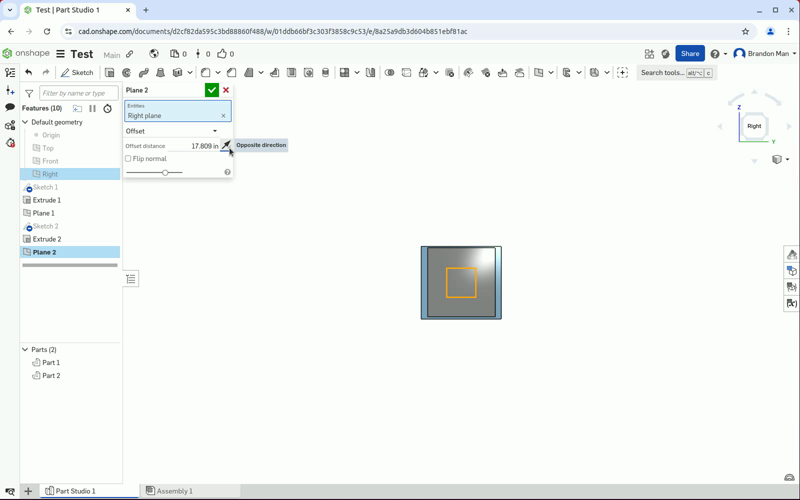
key(enter, 2)
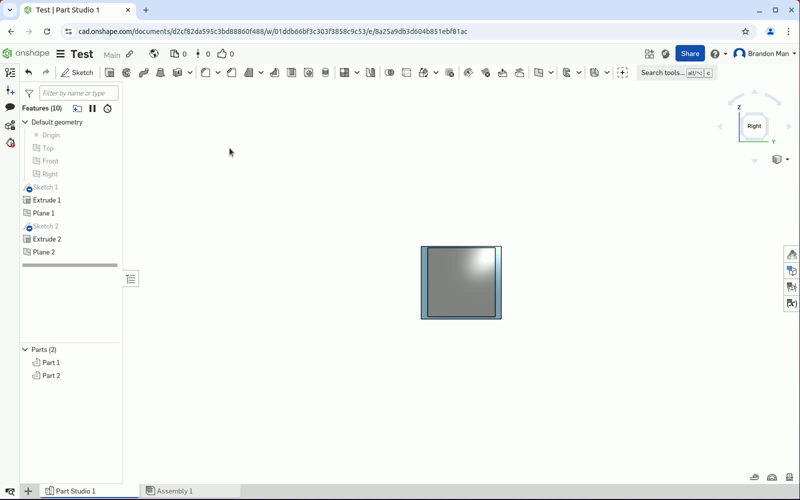
key(shift+s)
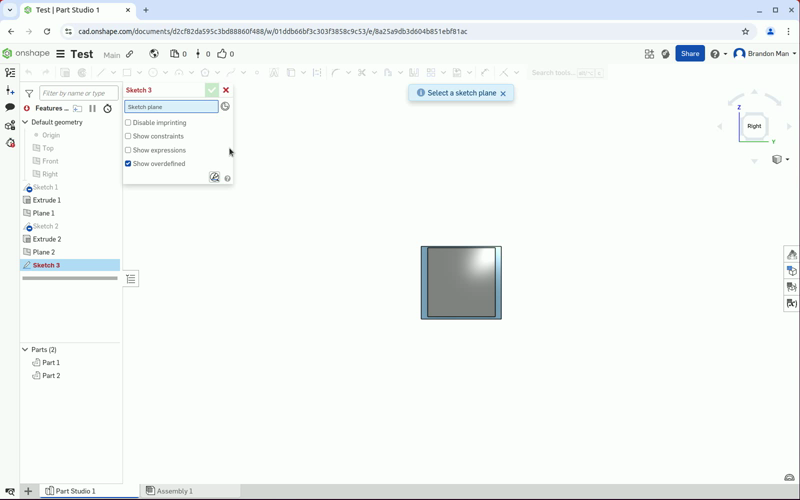
mouse_move(73, 254)
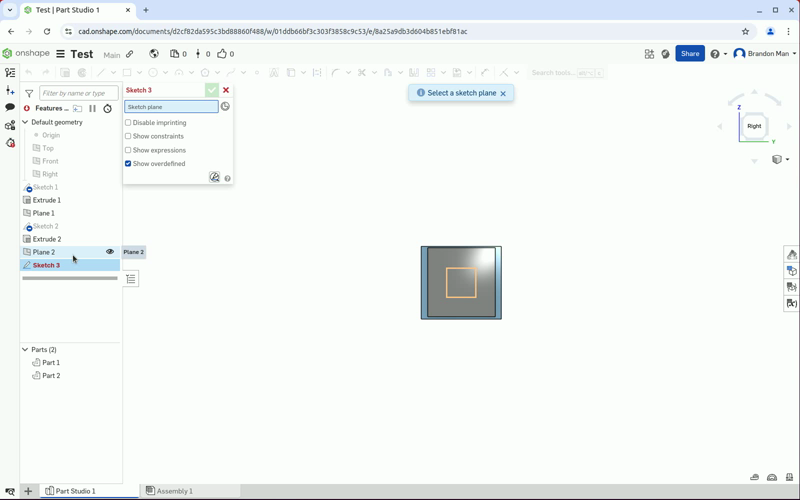
click(73, 254)
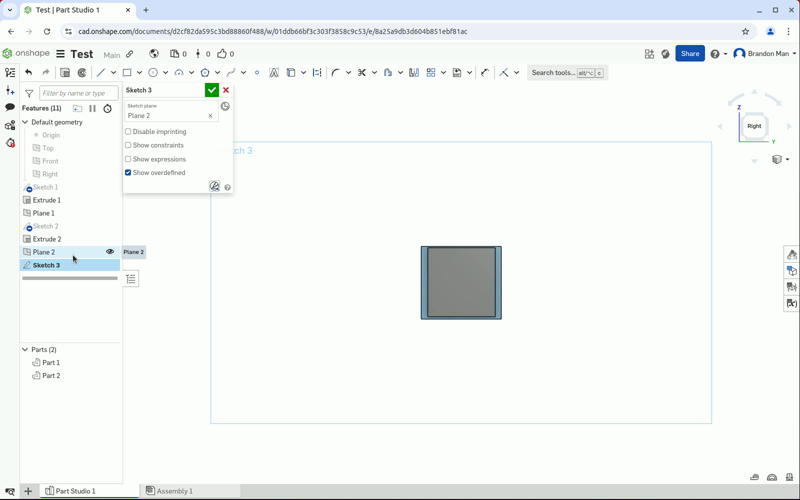
mouse_move(73, 352)
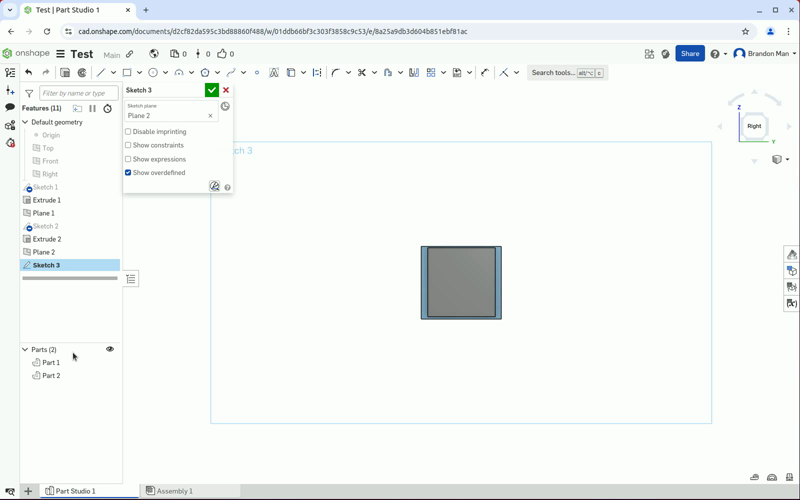
key(y)
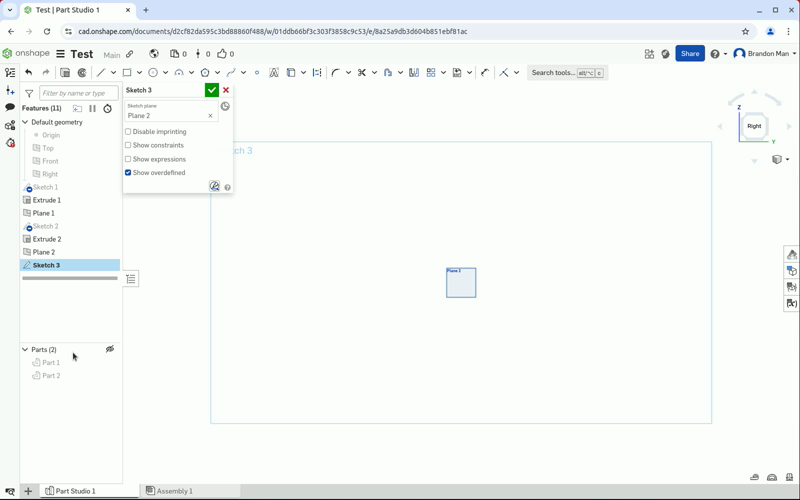
key(l)
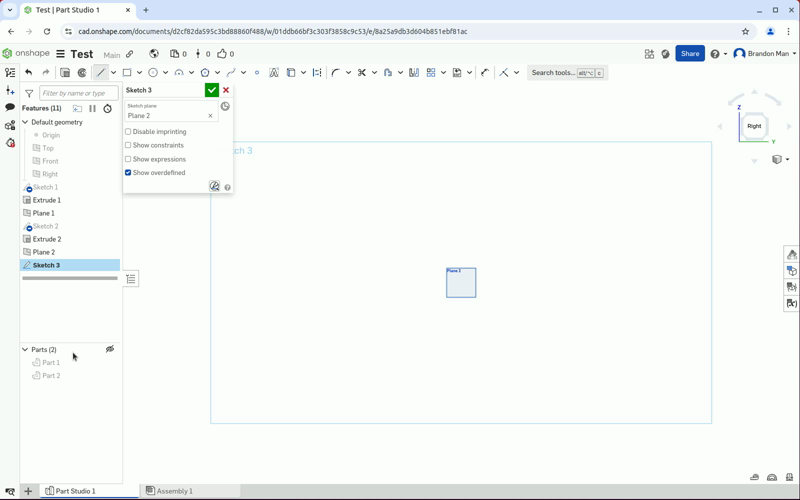
key_down(shift)
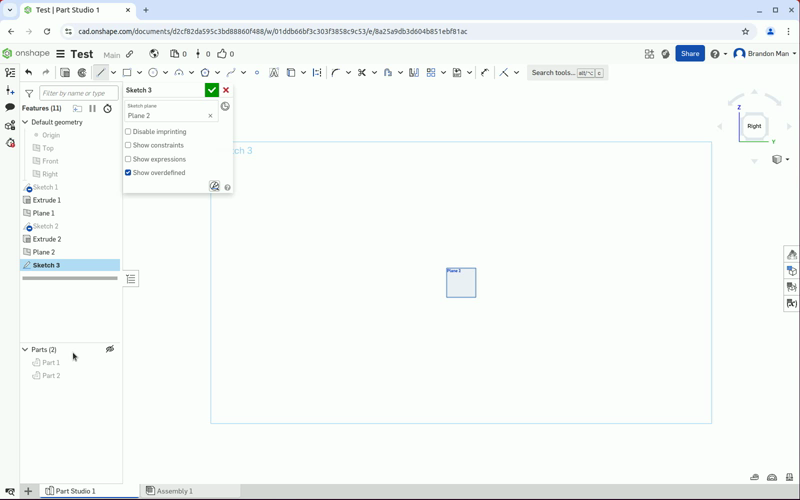
mouse_move(427, 316)
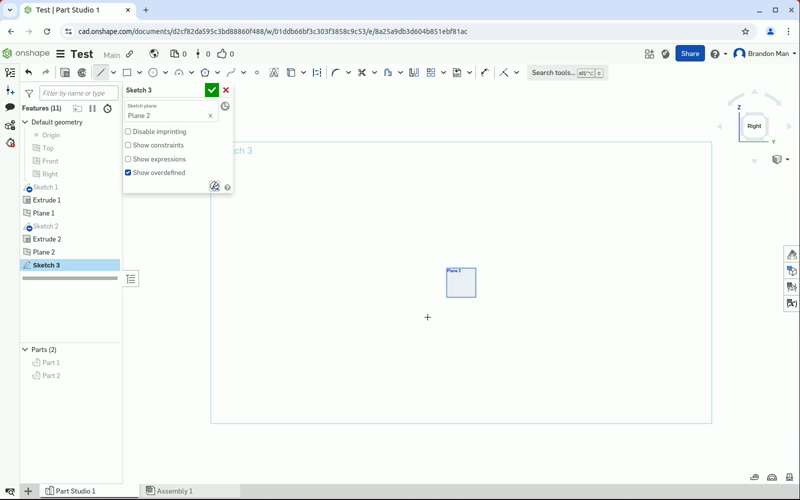
click(427, 316)
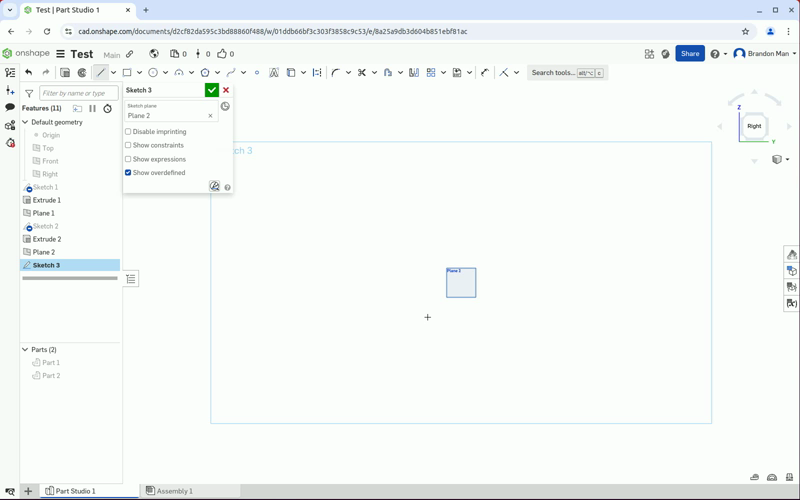
key_up(shift)
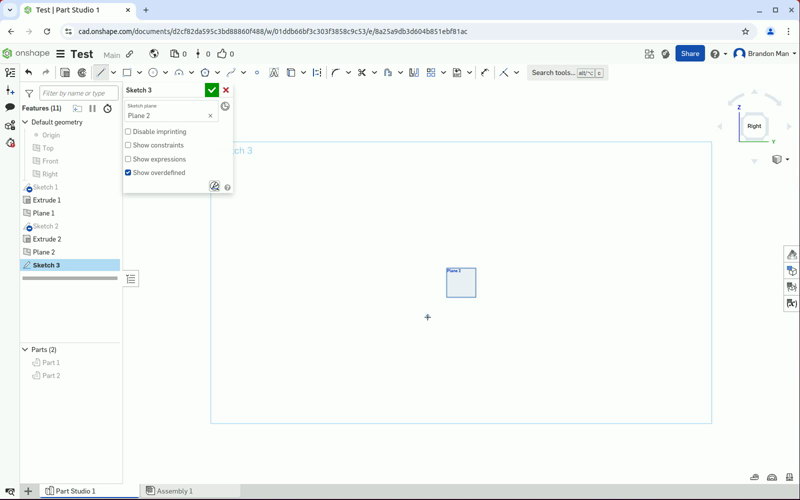
key_down(shift)
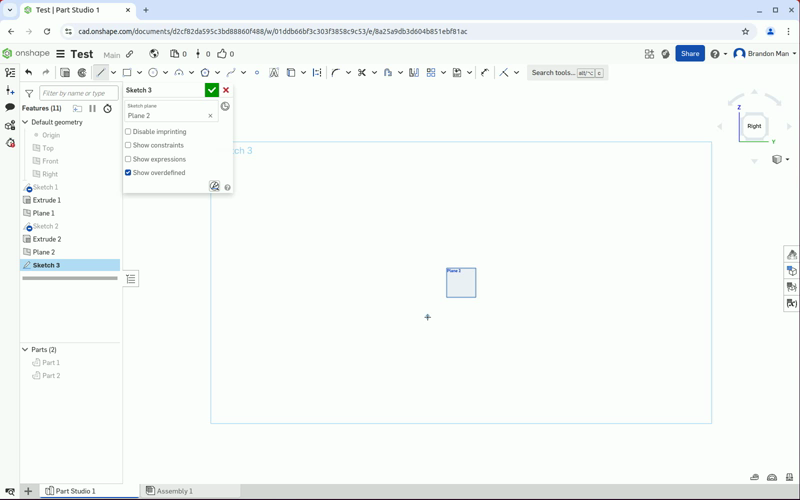
mouse_move(493, 316)
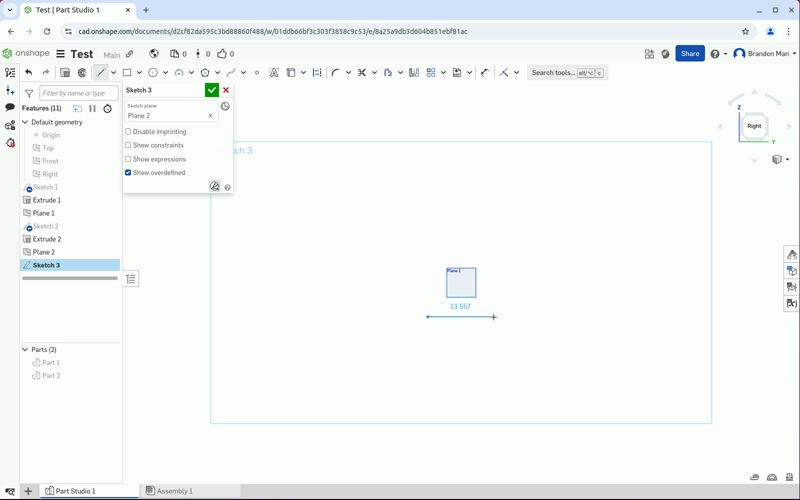
click(493, 316)
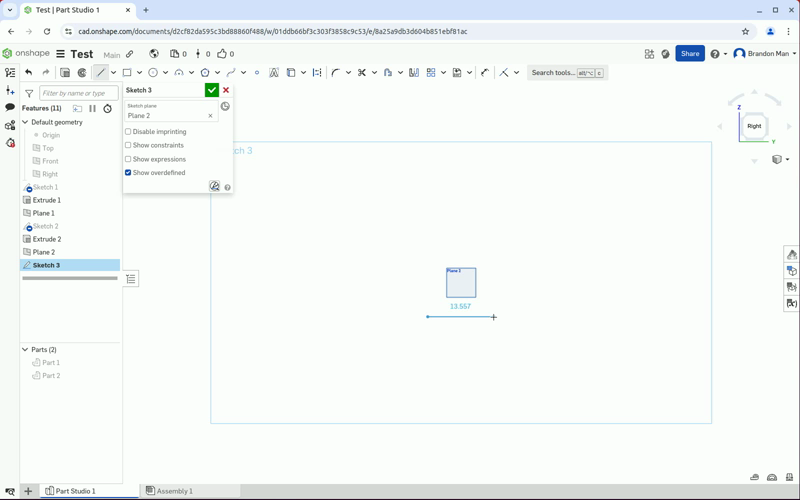
key_up(shift)
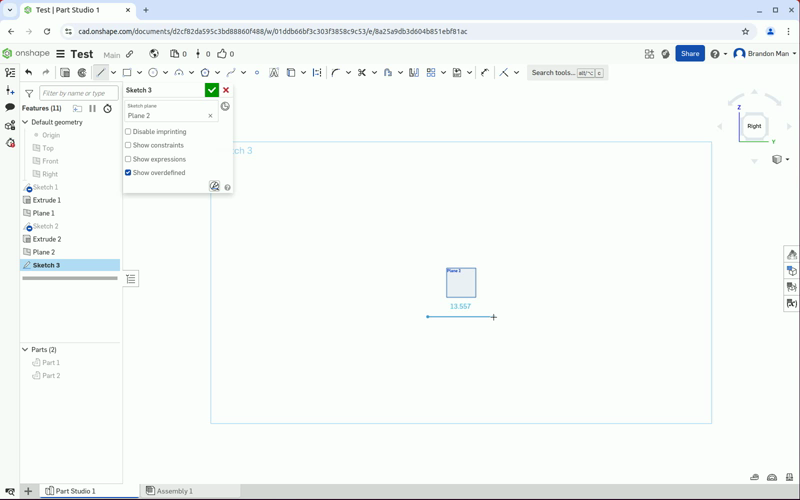
key_down(shift)
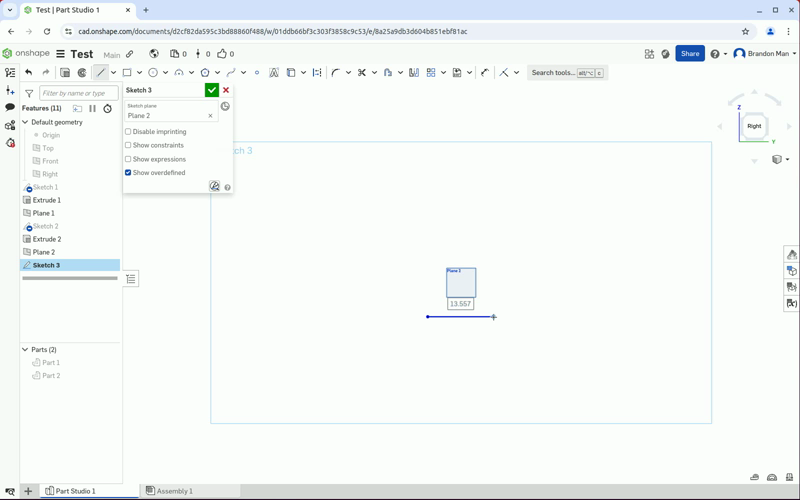
mouse_move(493, 247)
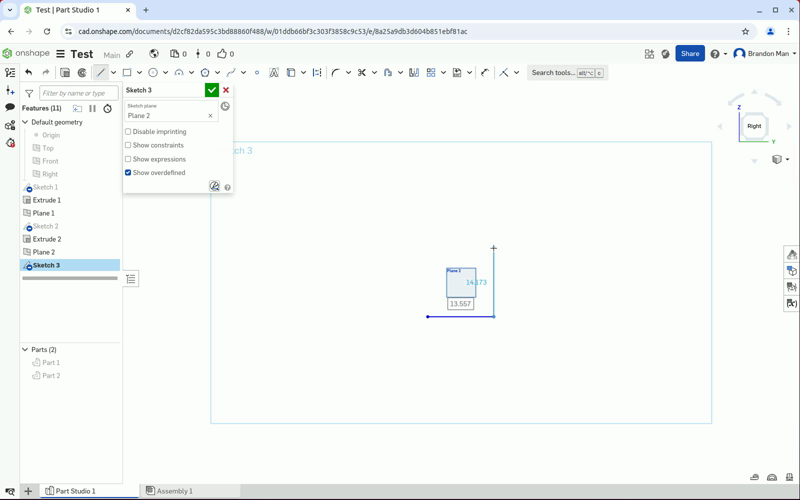
click(493, 247)
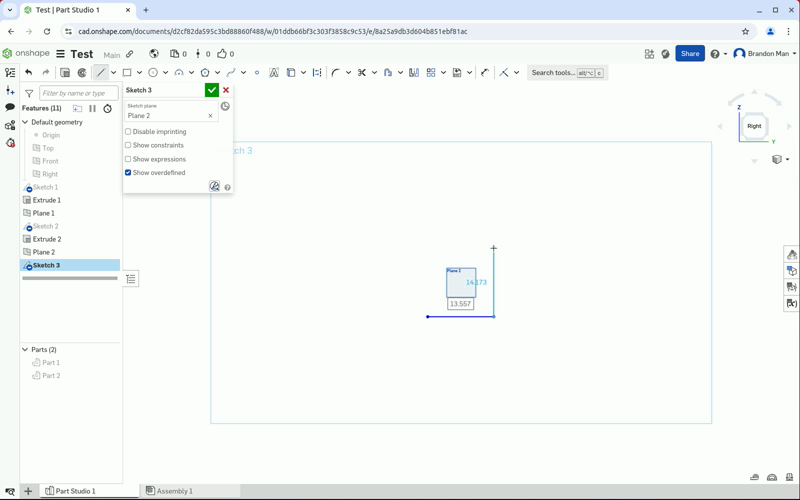
key_up(shift)
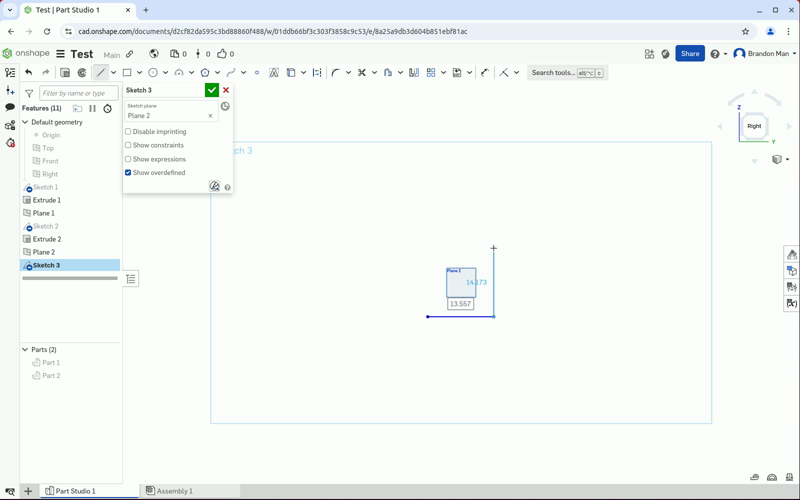
key_down(shift)
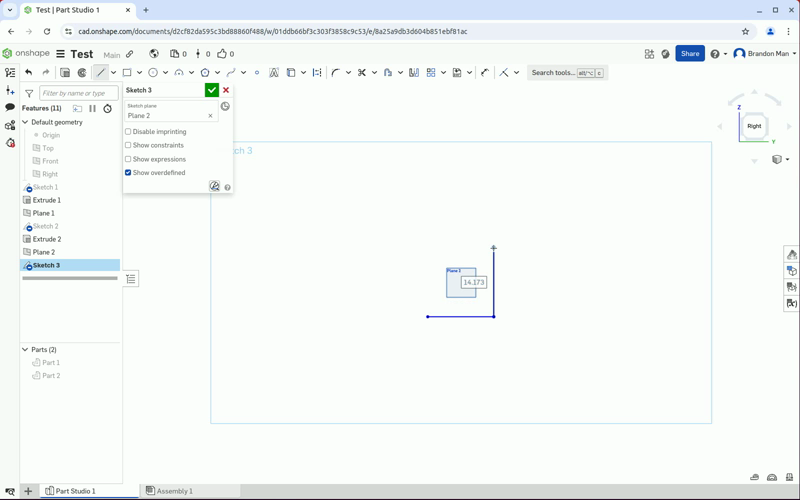
mouse_move(427, 247)
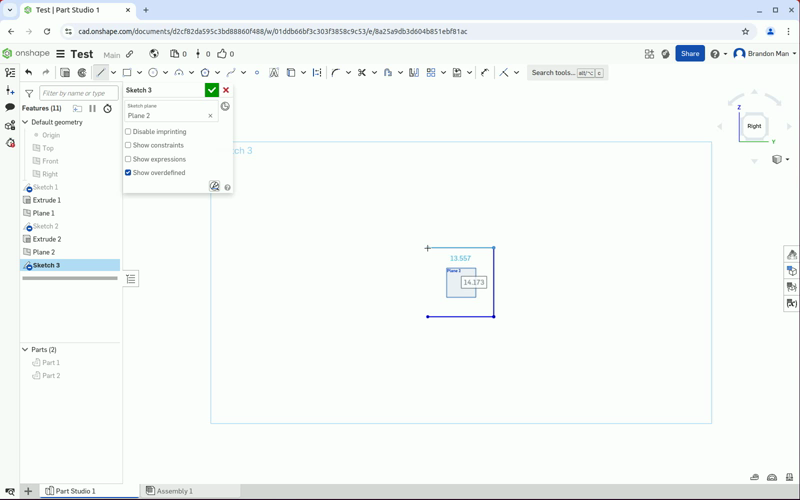
click(427, 247)
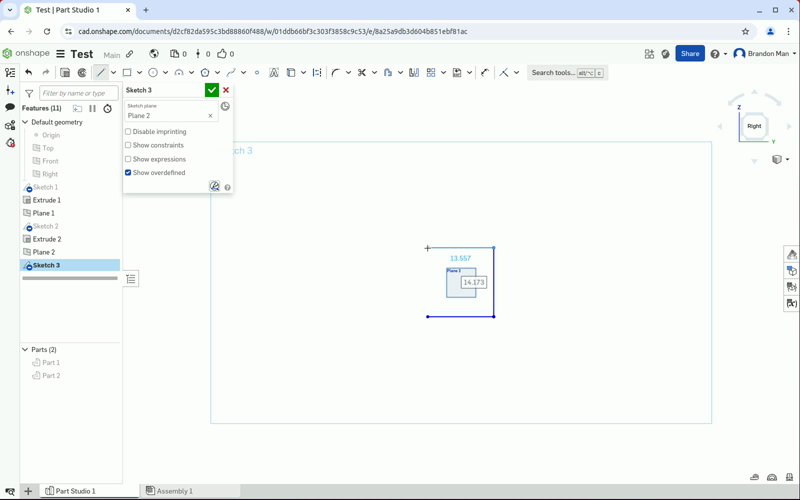
key_up(shift)
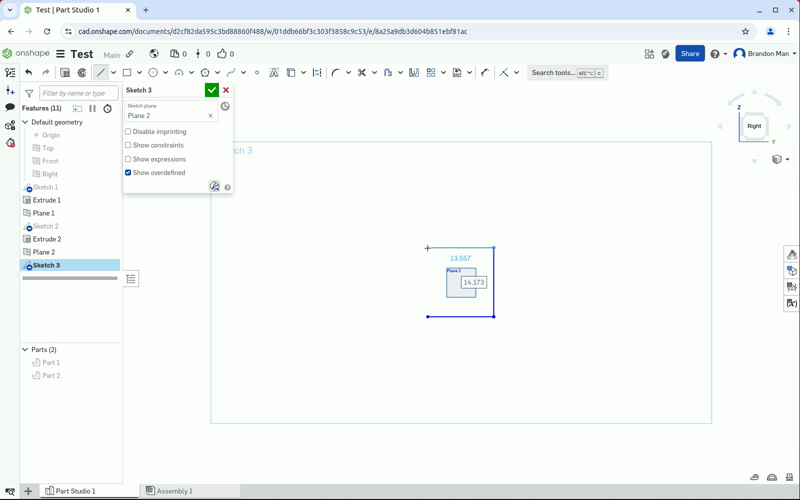
key_down(shift)
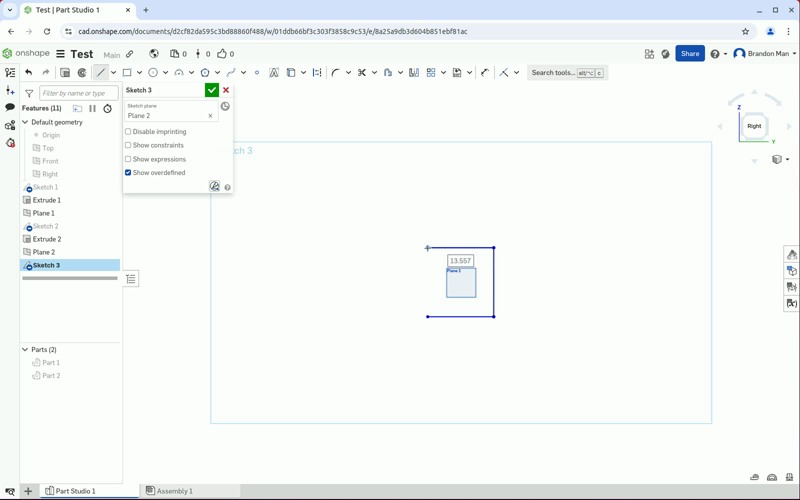
mouse_move(427, 316)
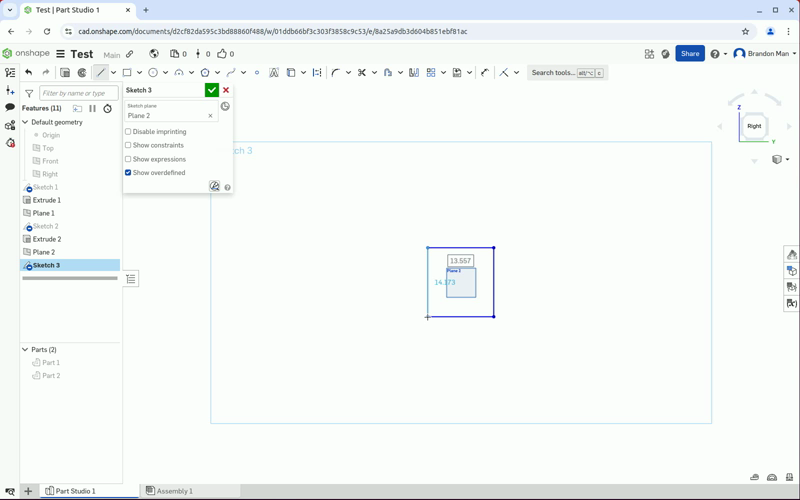
key_up(shift)
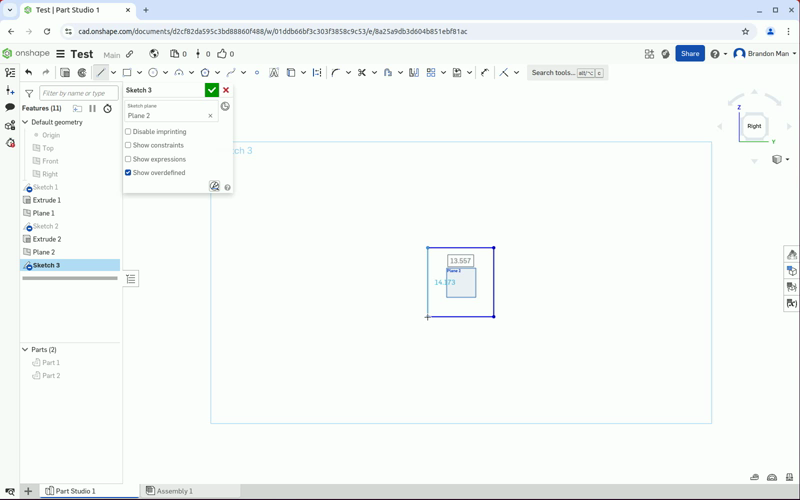
click(427, 316)
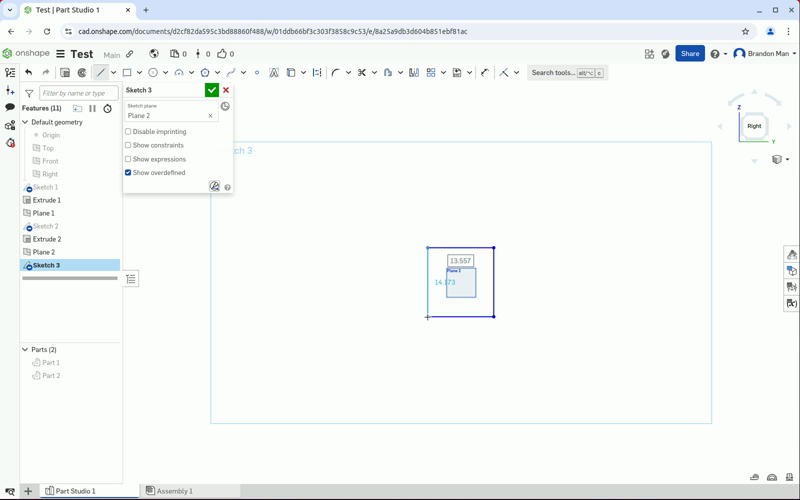
key(esc)
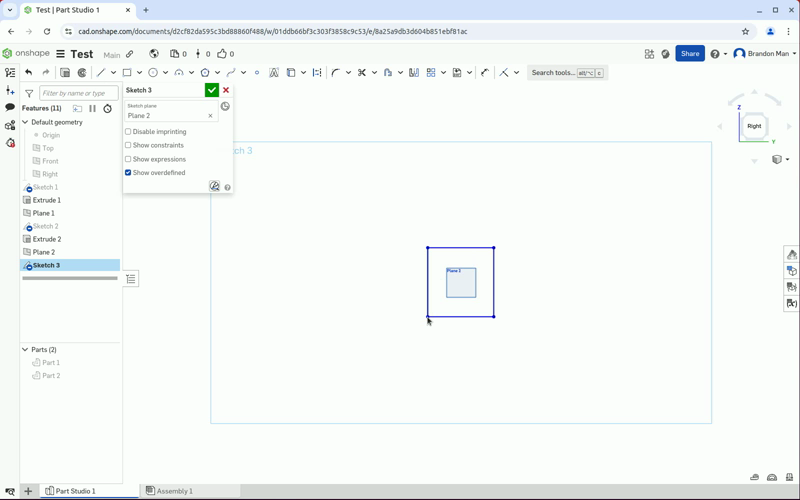
mouse_move(488, 305)
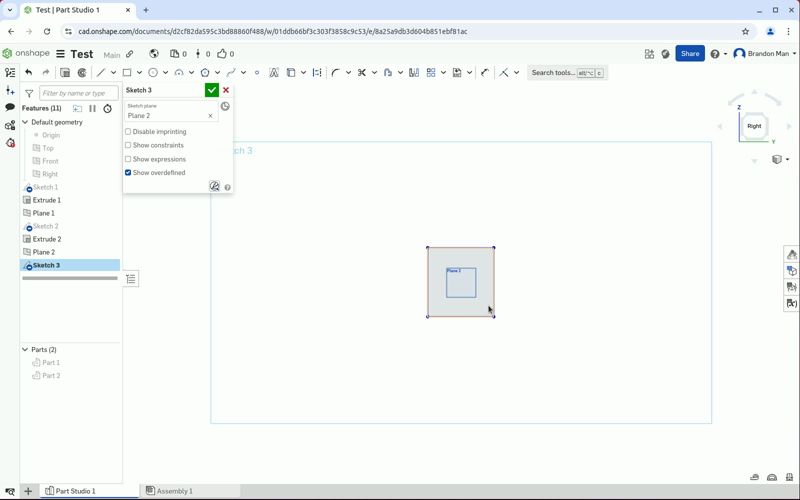
click(488, 305)
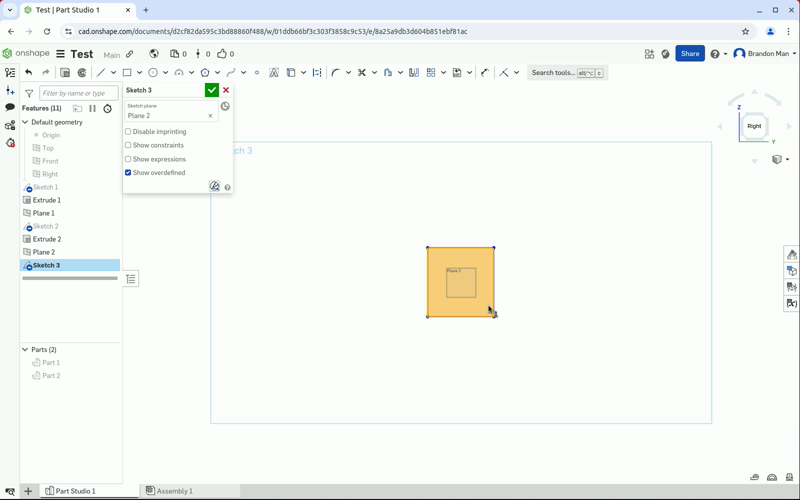
mouse_move(73, 352)
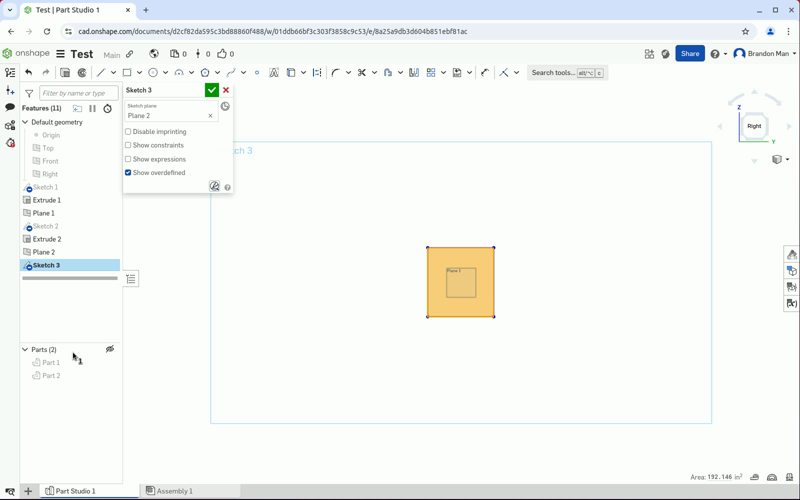
key(shift+y)
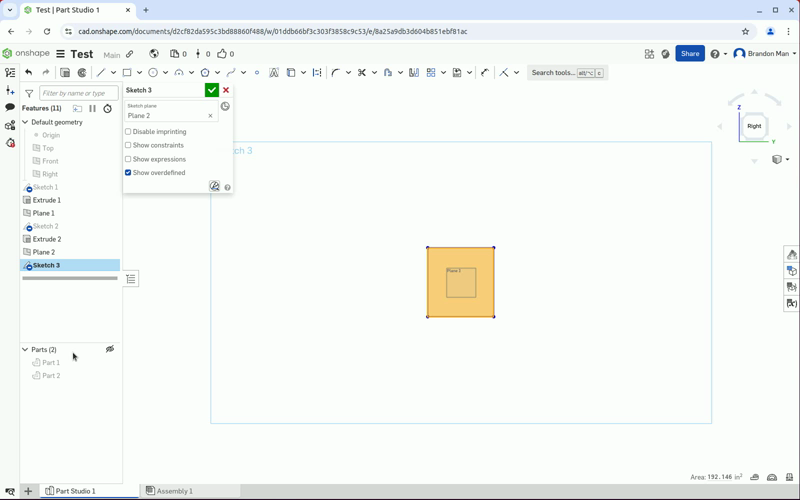
key(shift+e)
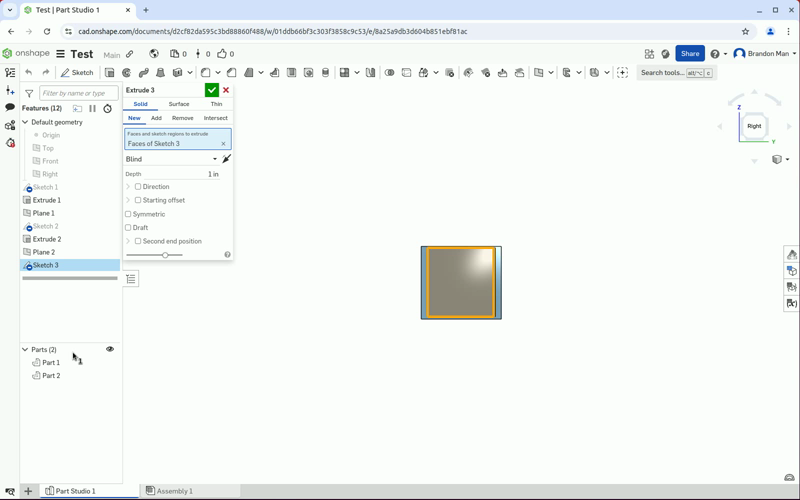
mouse_move(143, 106)
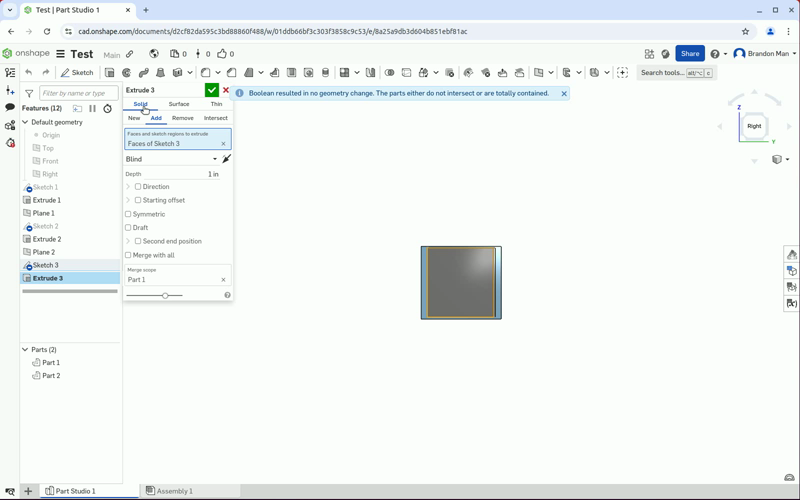
click(143, 106)
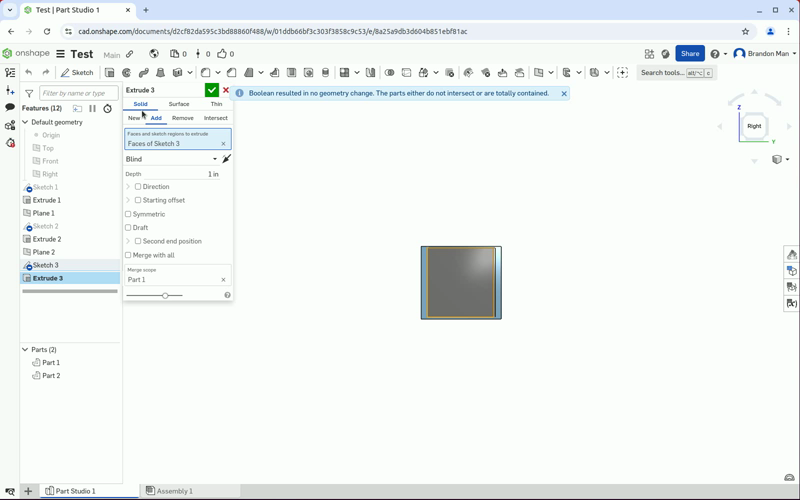
mouse_move(137, 120)
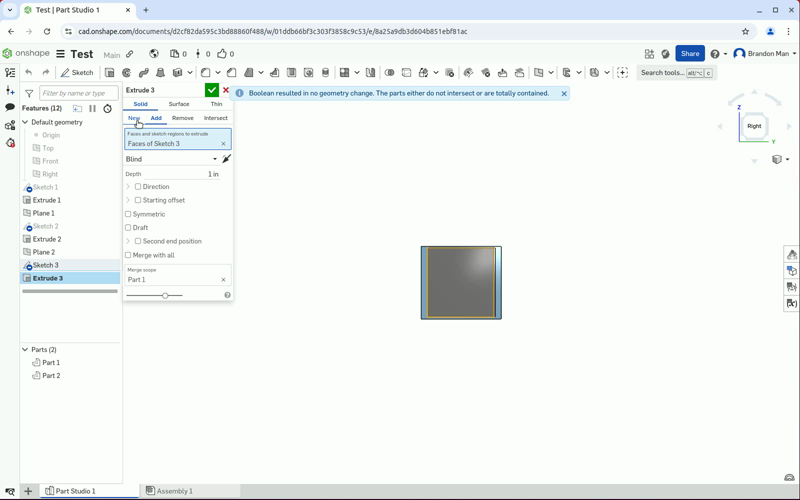
click(137, 120)
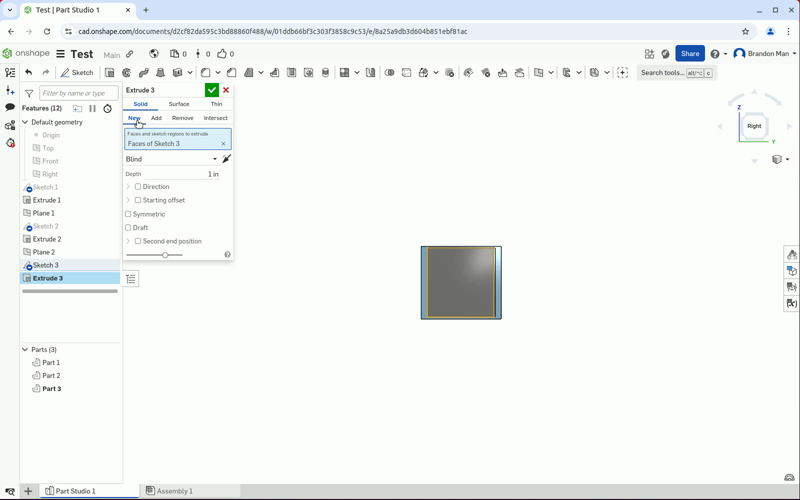
key(tab, 4)
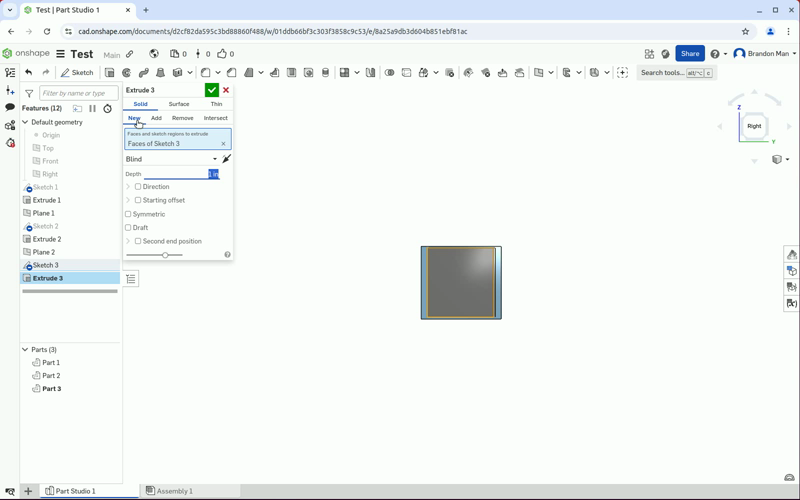
text(5.296)
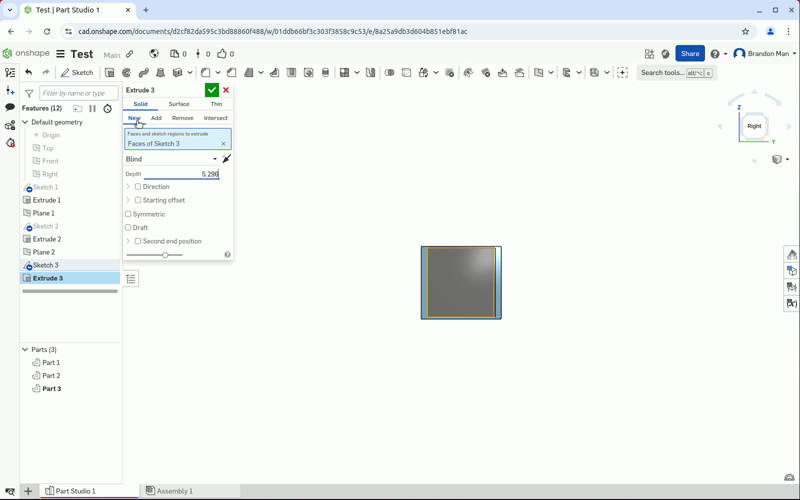
key(enter)
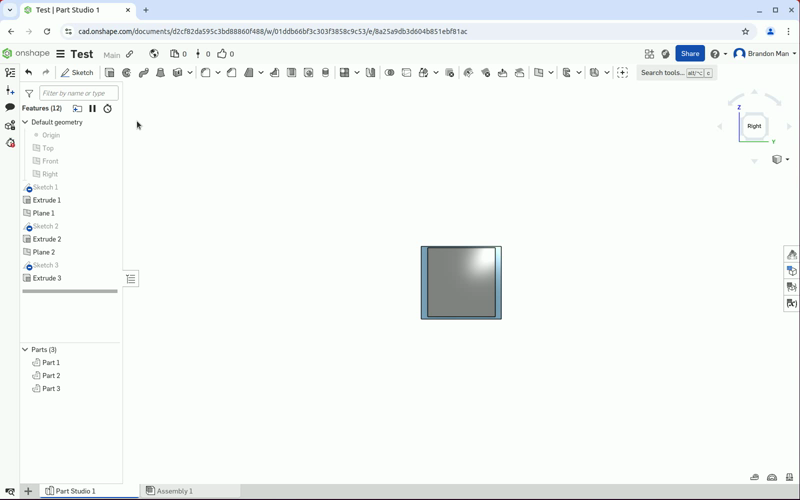
key(shift+h)
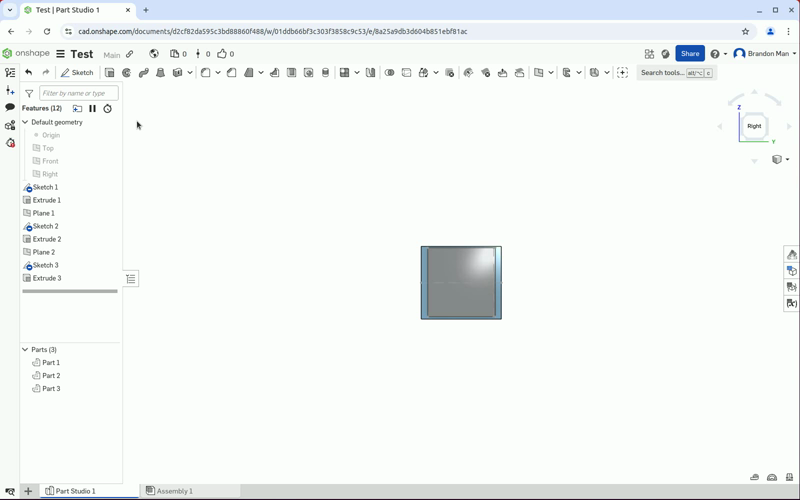
key(shift+h)
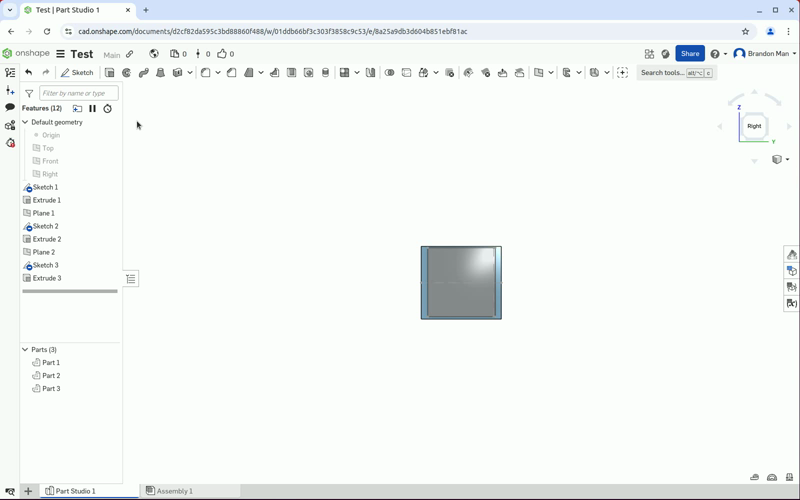
key(shift+7)
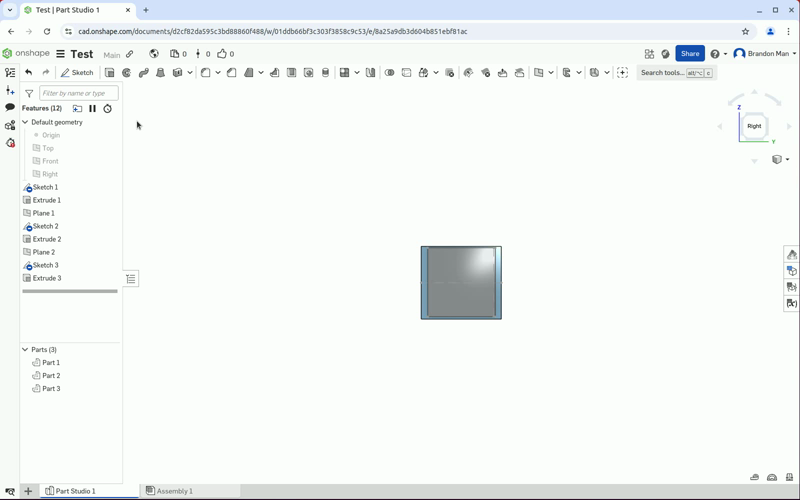
key(right, 2)
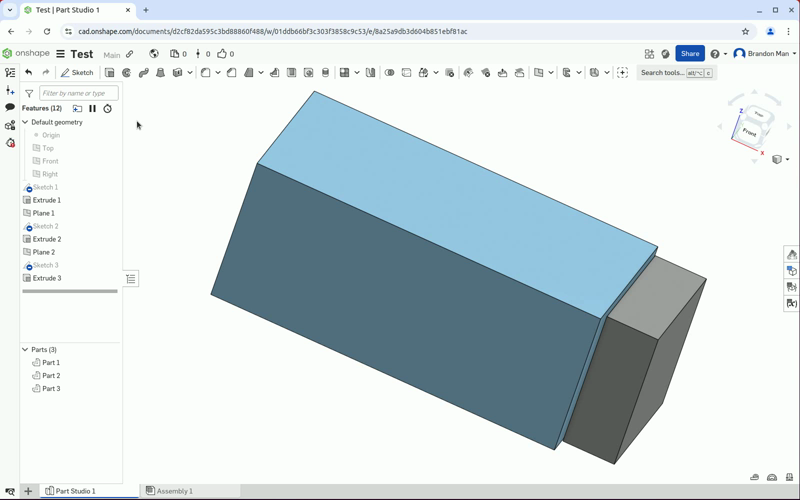
key(down, 2)
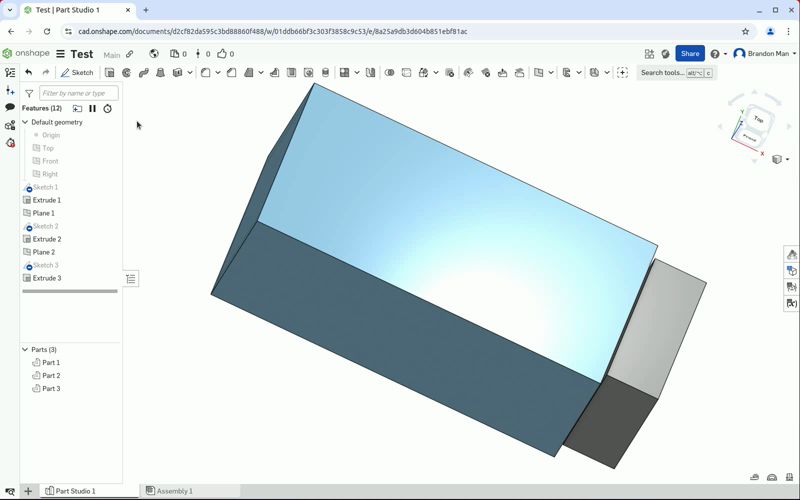
key(up, 2)
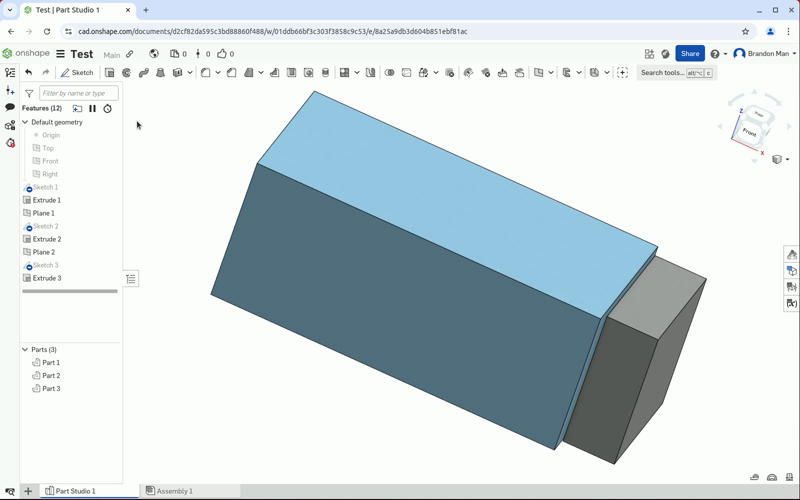
key(left, 2)
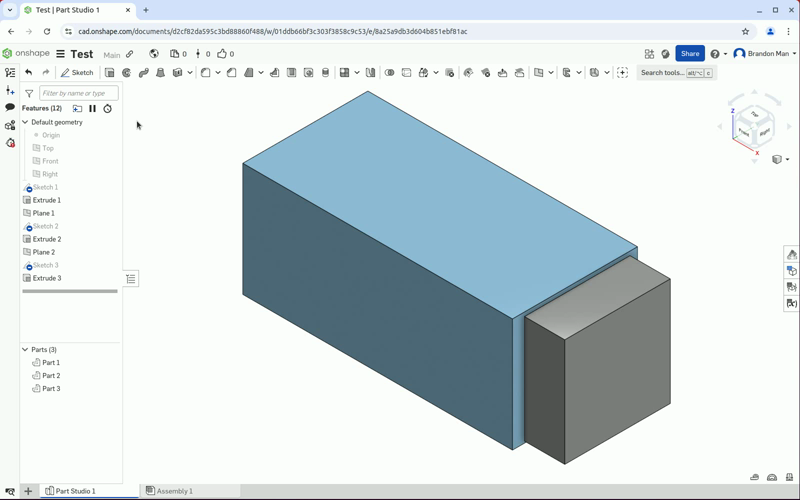
mouse_move(73, 189)
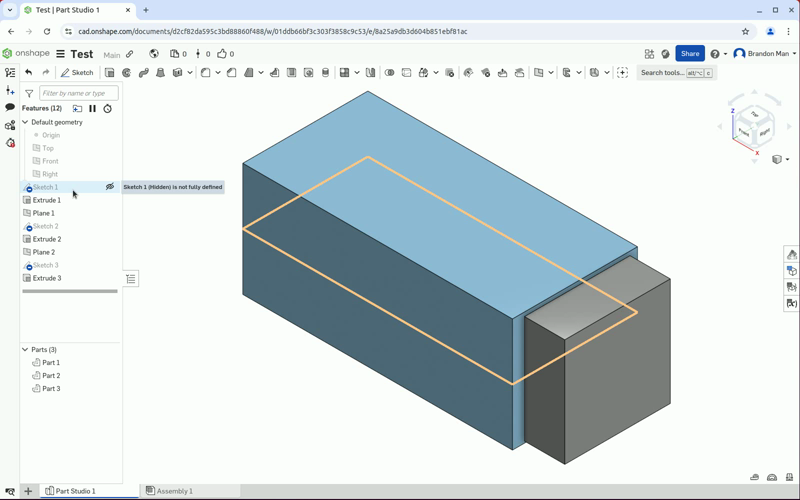
click(73, 189)